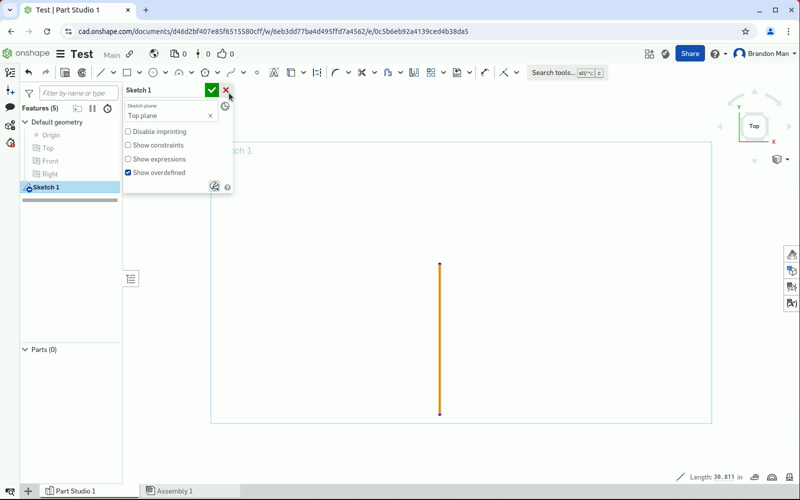
key(shift+h)
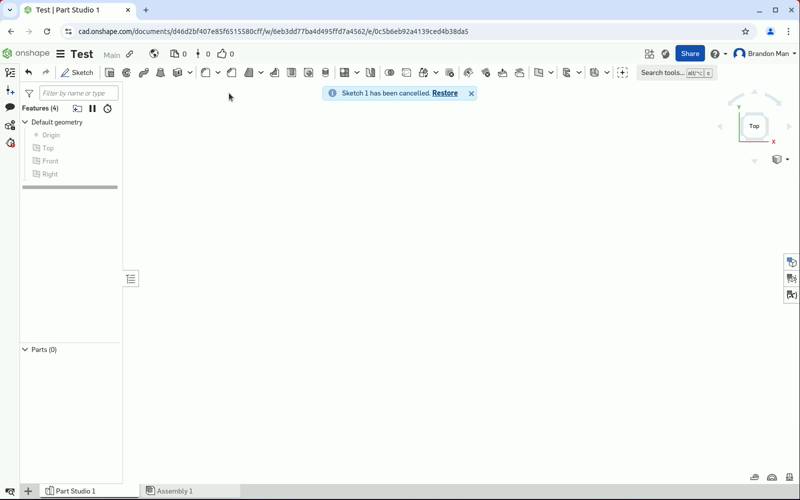
mouse_move(73, 352)
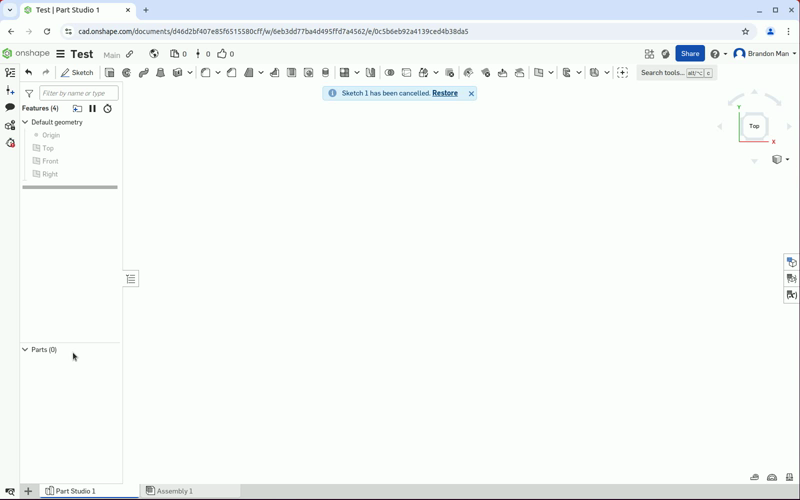
key(y)
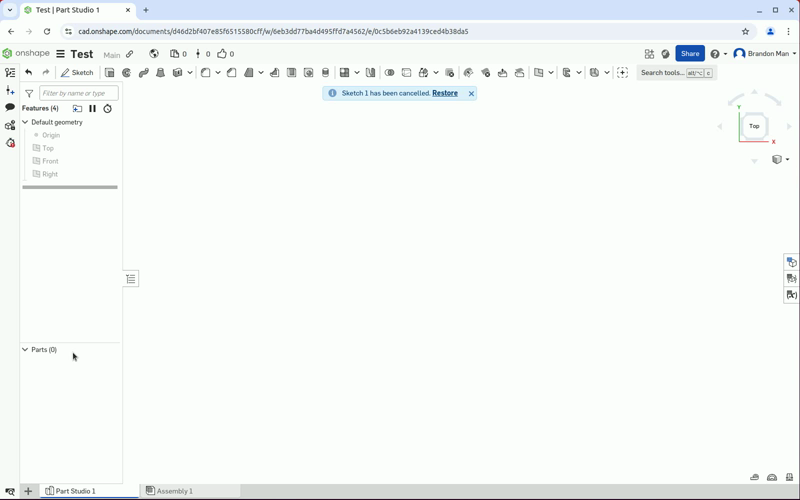
key(shift+p)
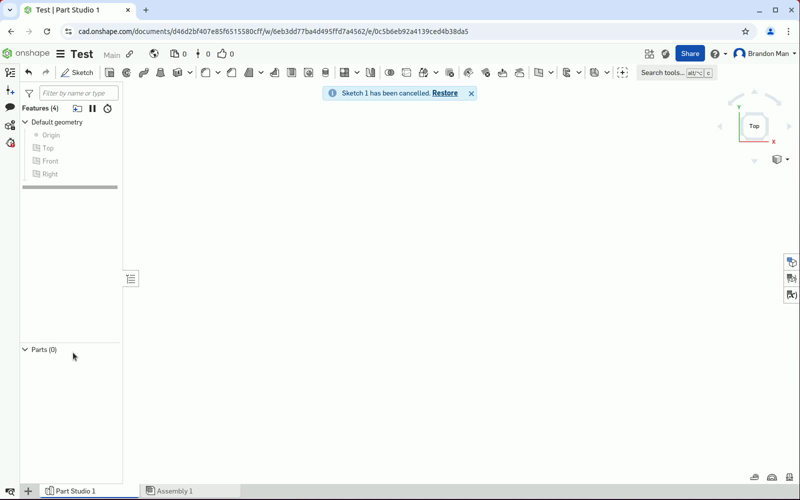
key(space)
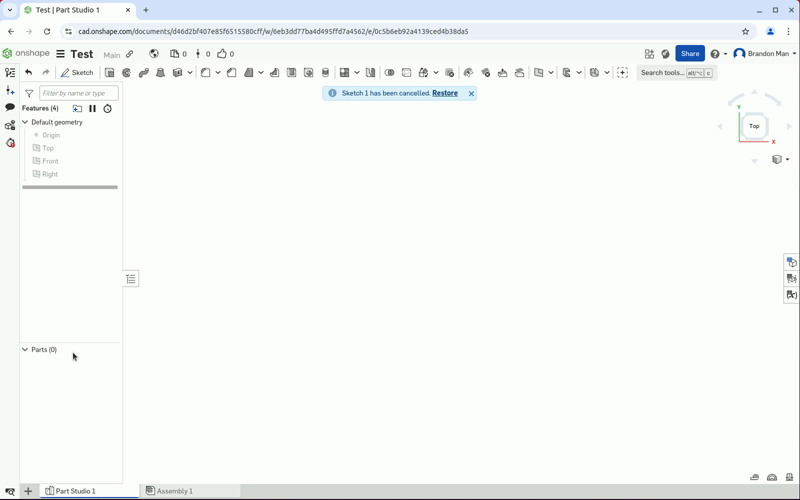
key_down(shift)
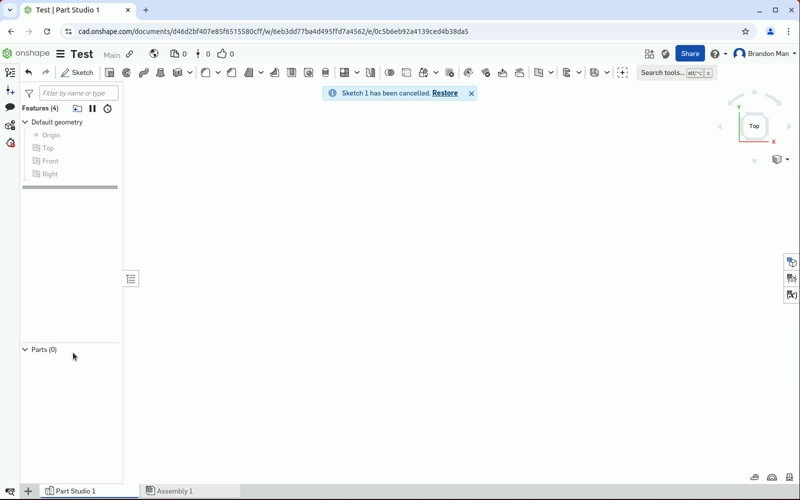
key(up)
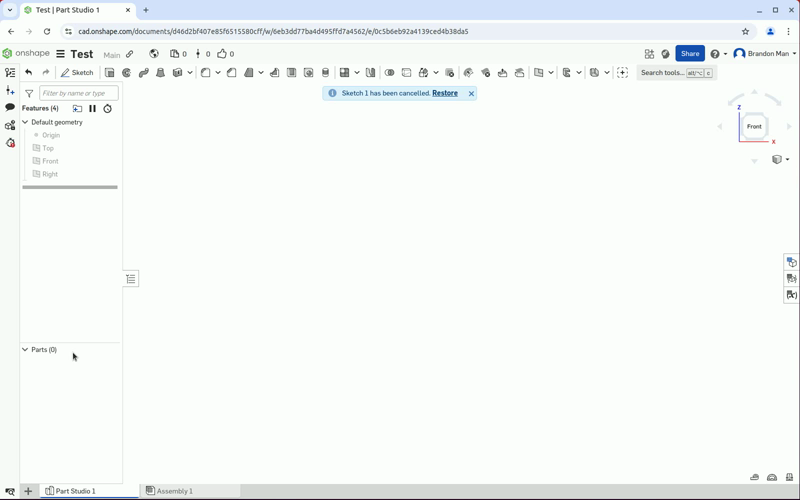
key_up(shift)
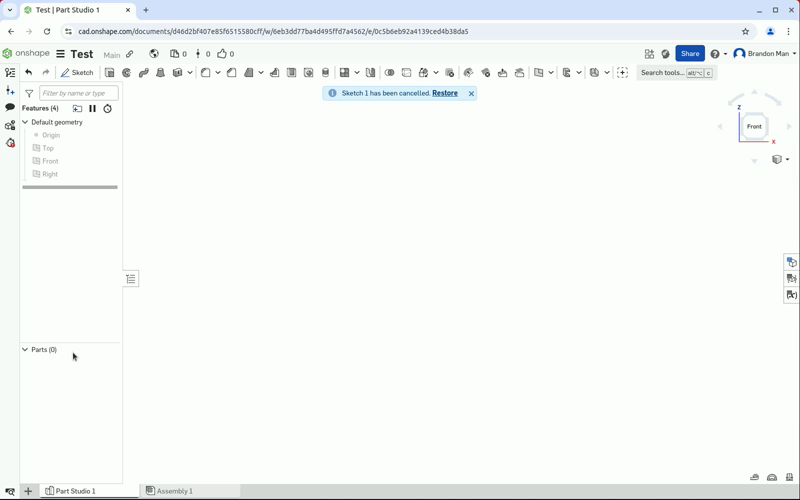
mouse_move(73, 352)
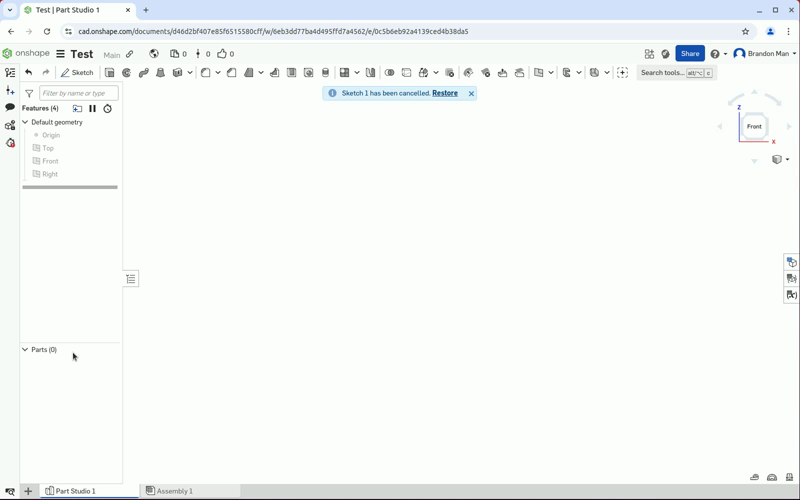
key(shift+y)
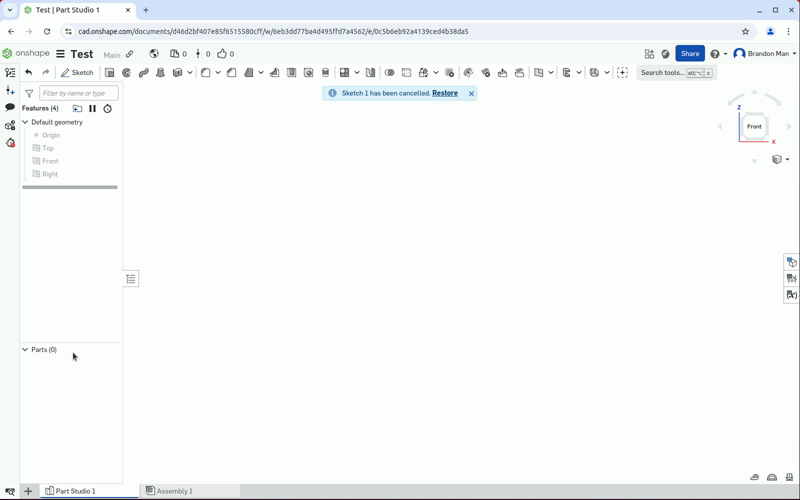
key(shift+s)
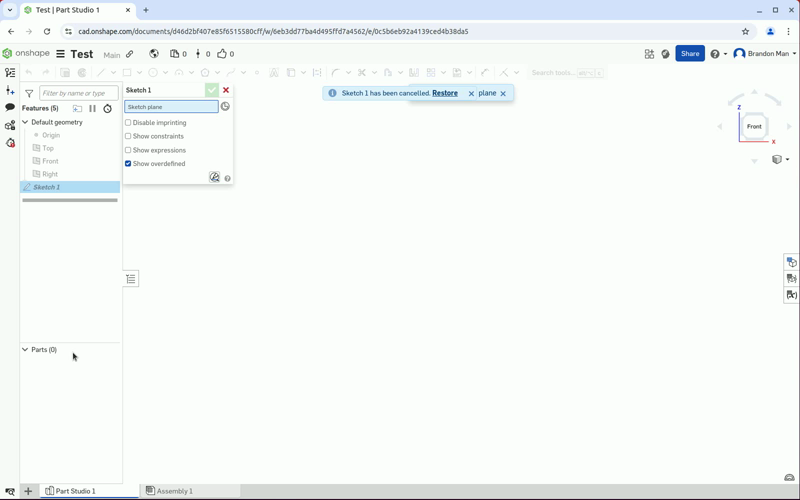
mouse_move(73, 163)
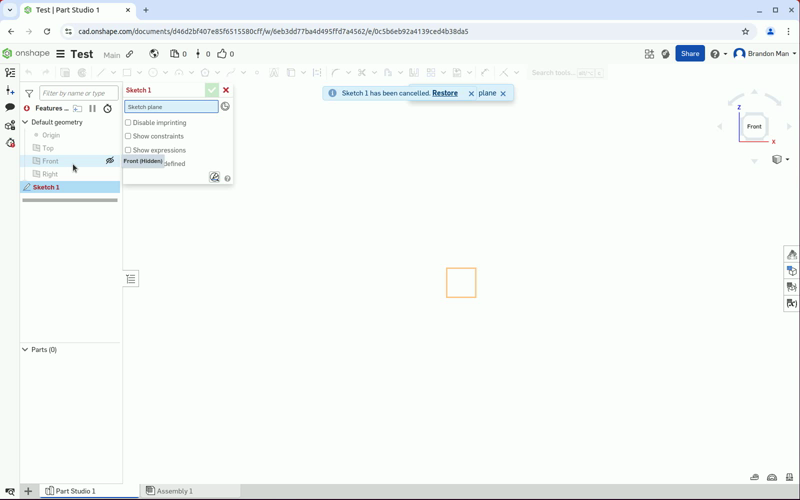
click(73, 163)
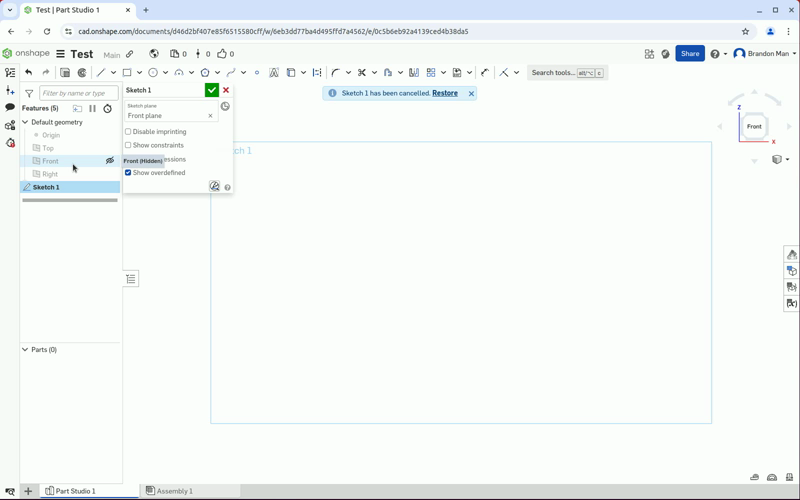
mouse_move(73, 352)
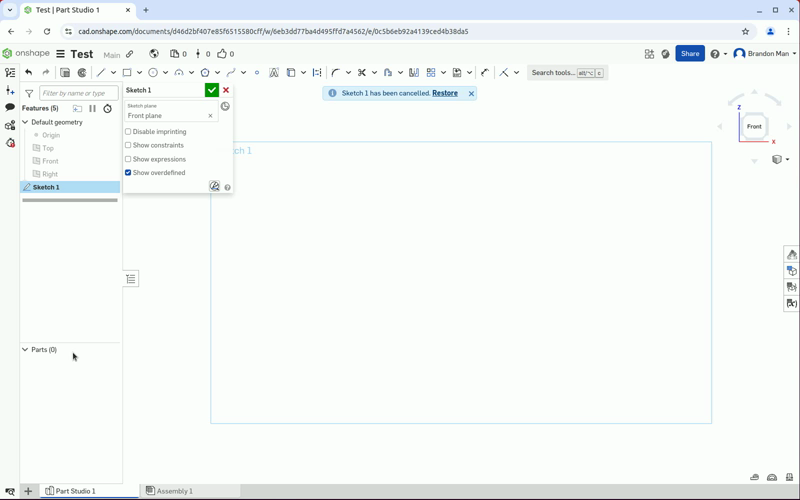
key(y)
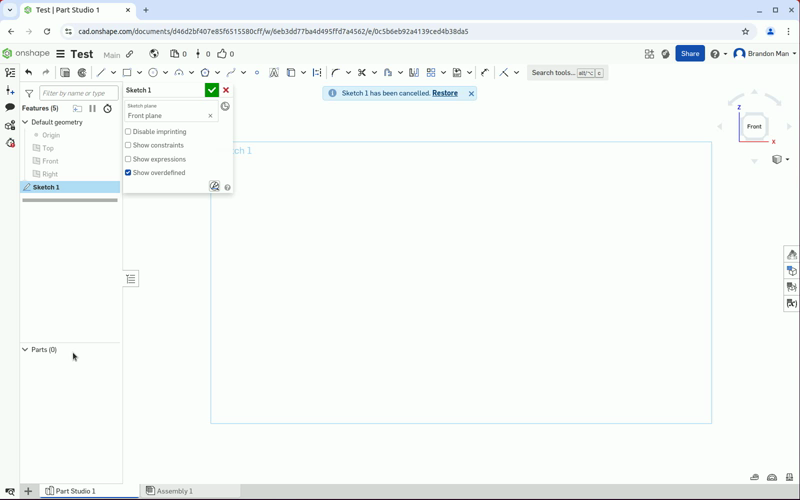
key(l)
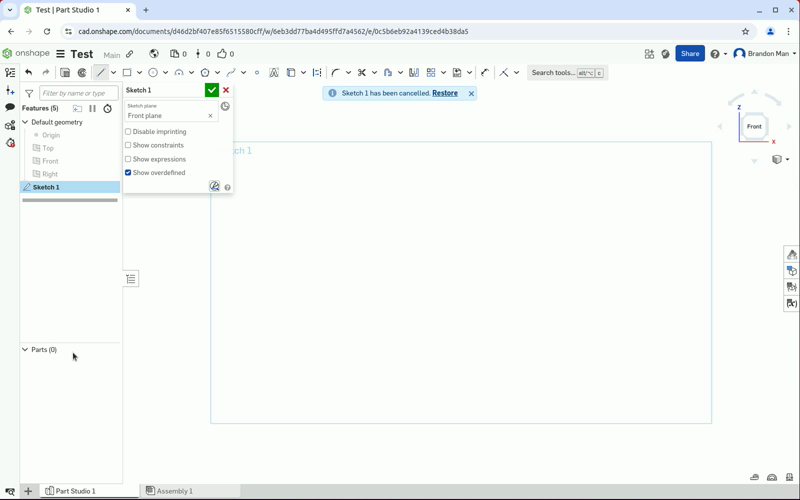
key_down(shift)
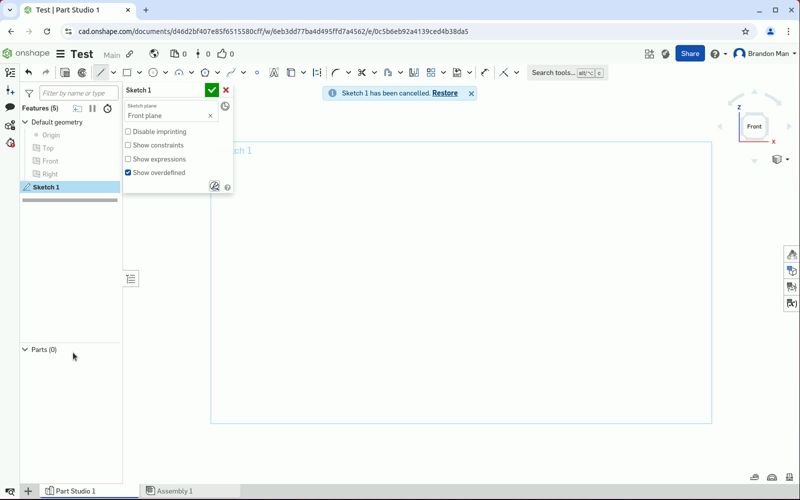
mouse_move(385, 313)
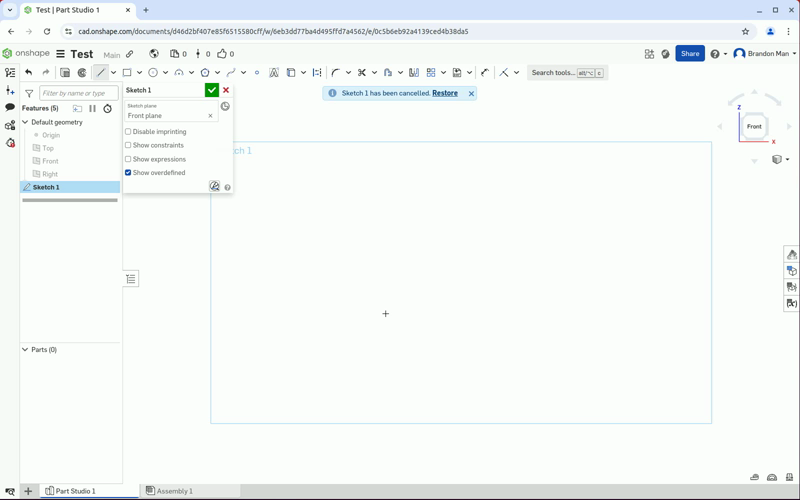
click(385, 313)
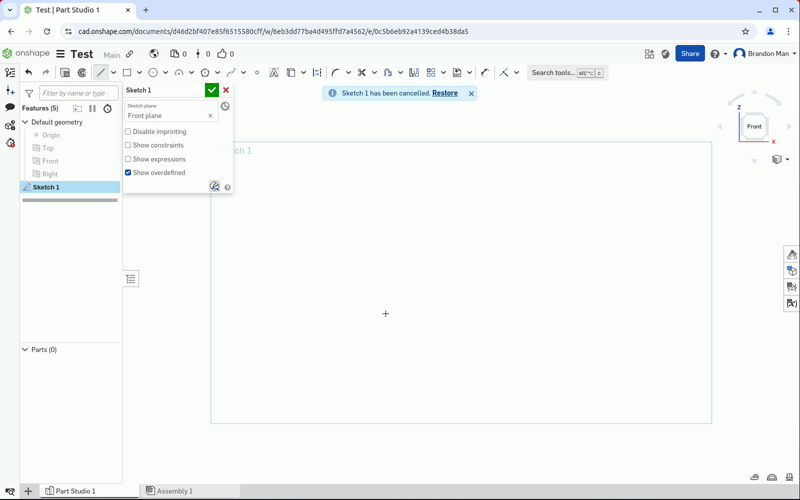
key_up(shift)
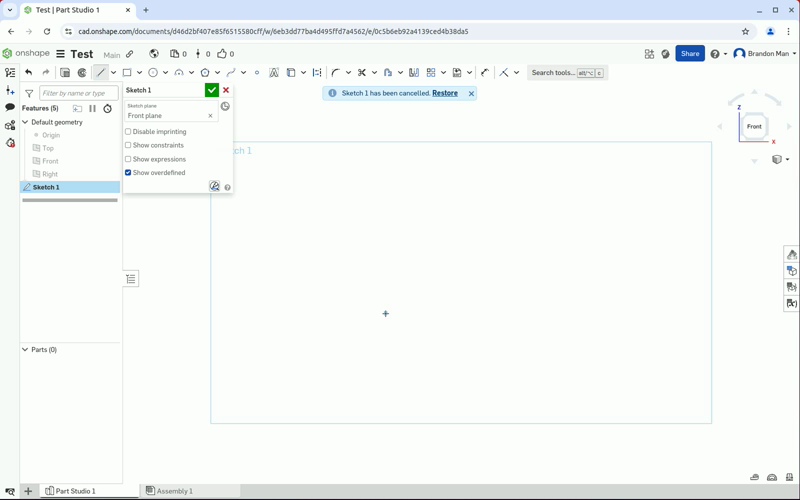
key_down(shift)
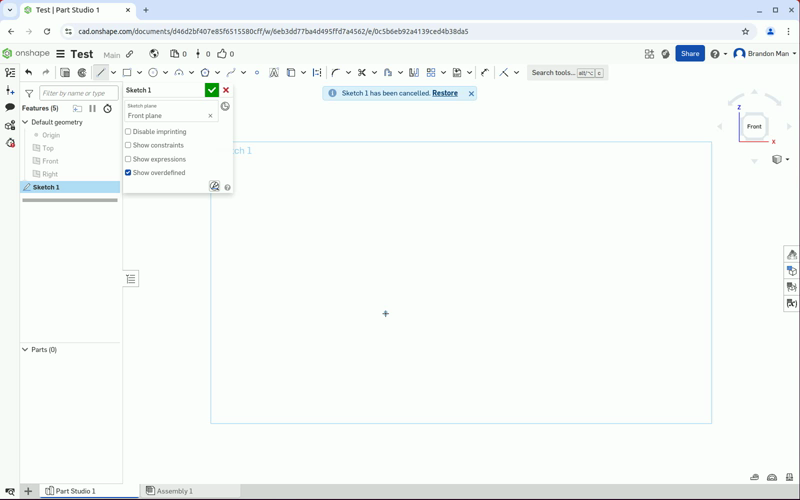
mouse_move(554, 313)
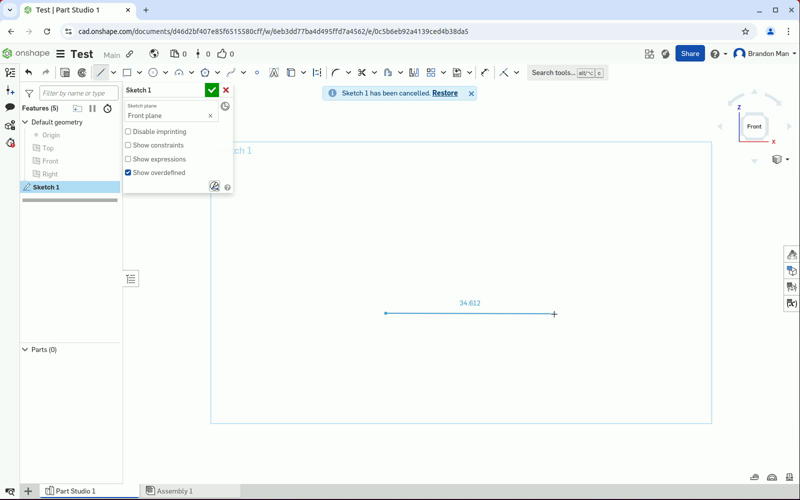
click(554, 313)
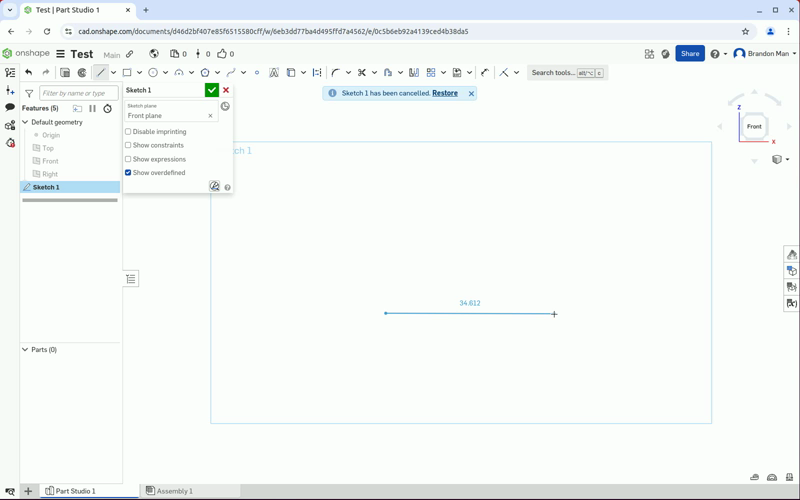
key_up(shift)
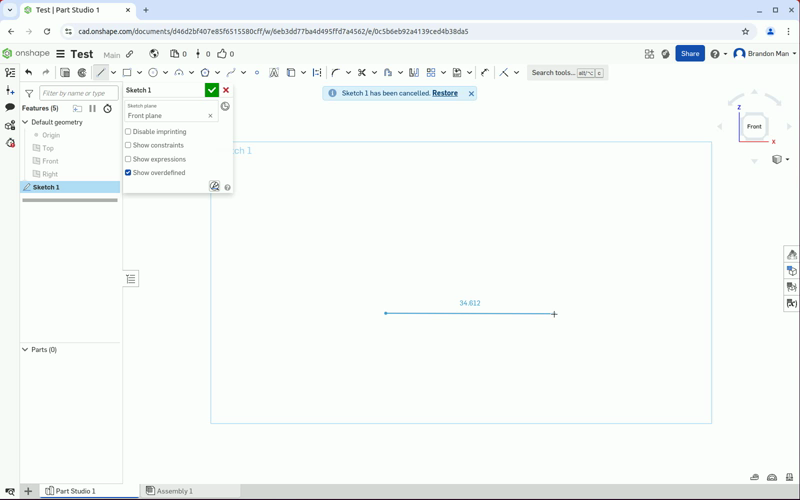
key_down(shift)
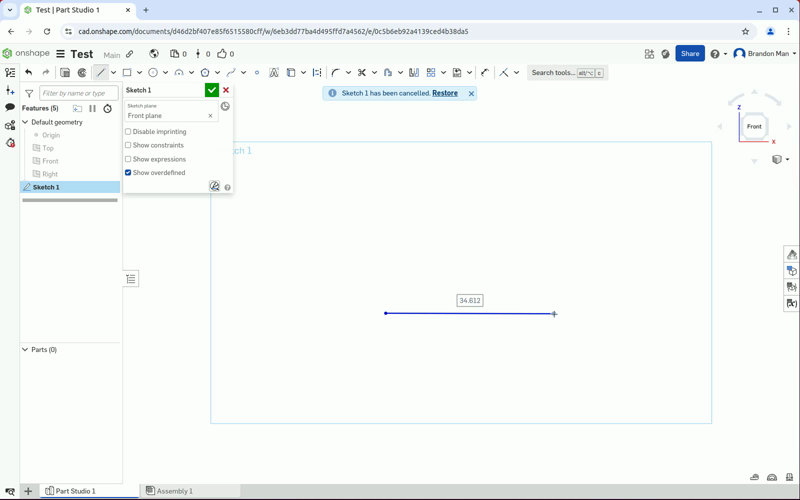
mouse_move(584, 313)
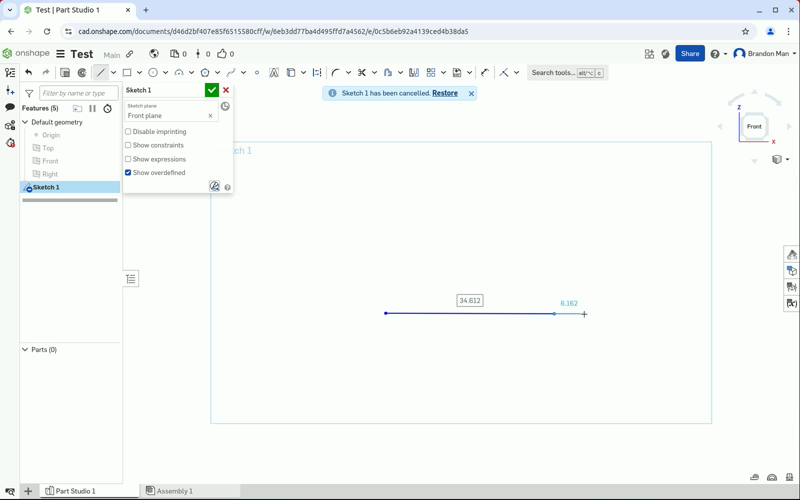
mouse_move(554, 256)
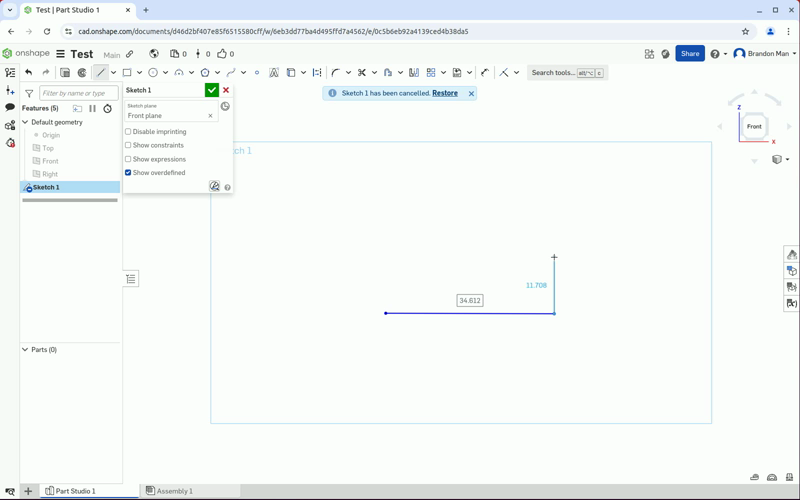
click(554, 256)
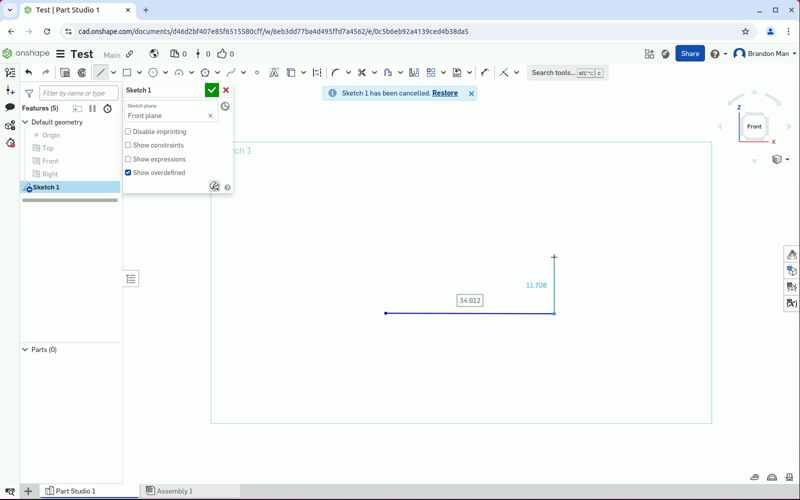
key_up(shift)
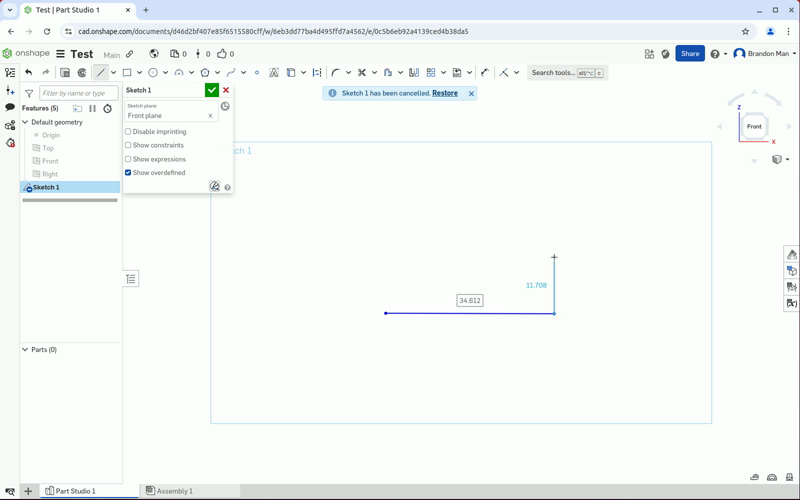
key_down(shift)
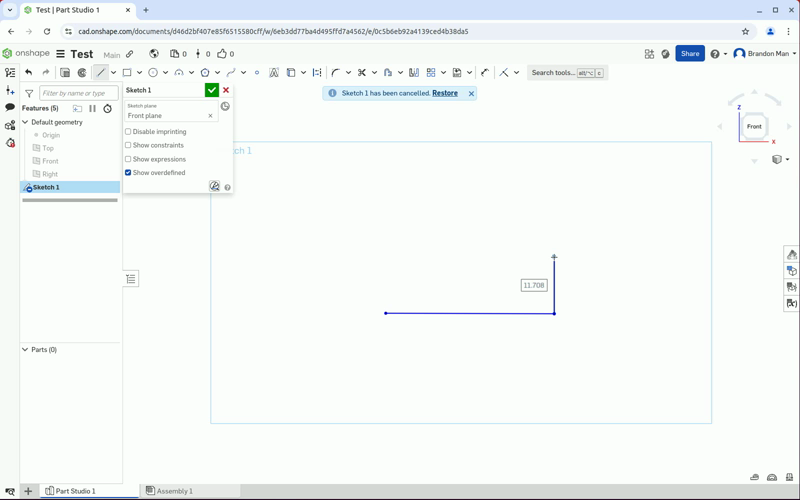
mouse_move(385, 256)
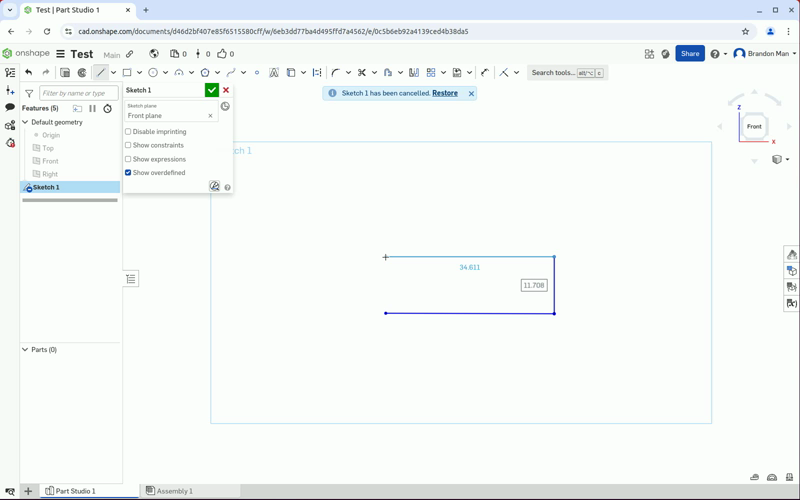
click(385, 256)
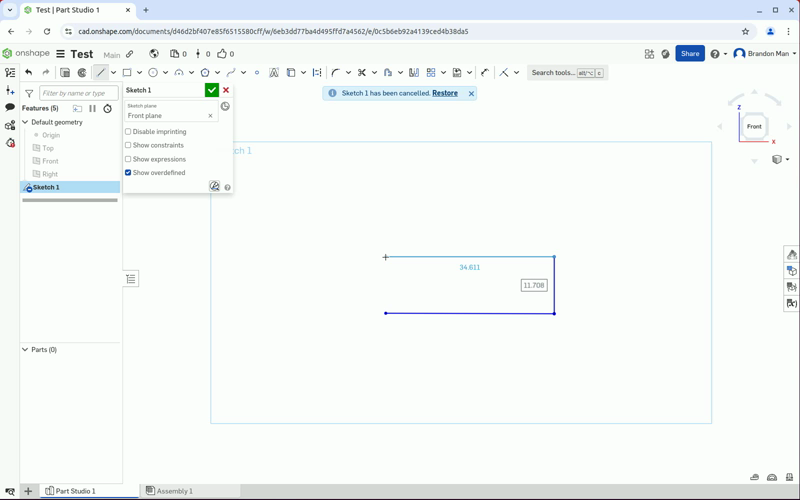
key_up(shift)
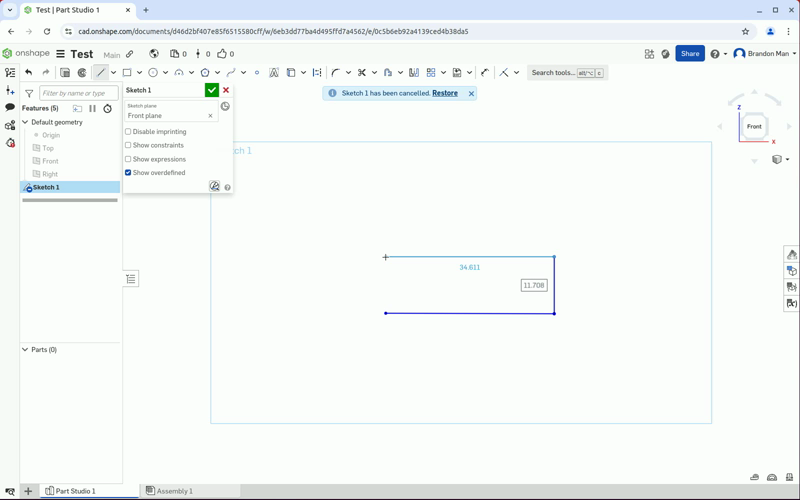
mouse_move(415, 256)
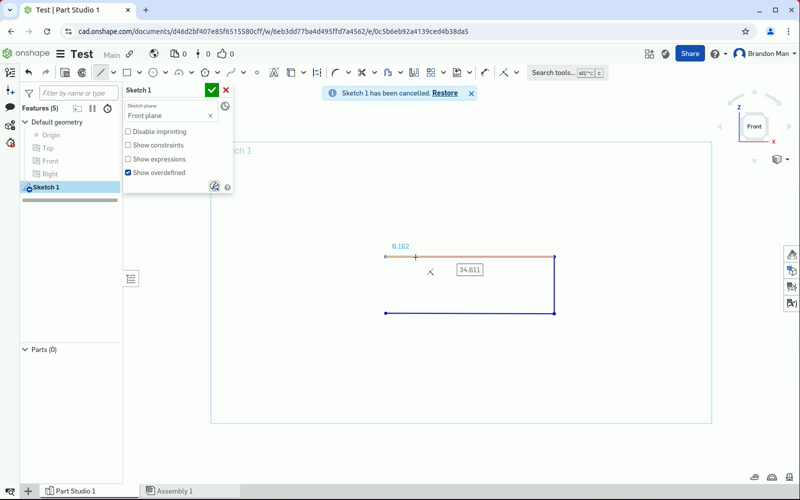
key_down(shift)
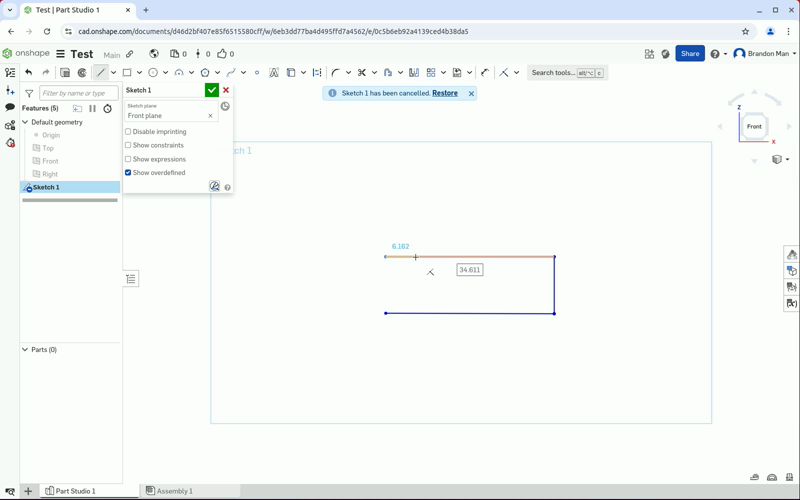
mouse_move(385, 313)
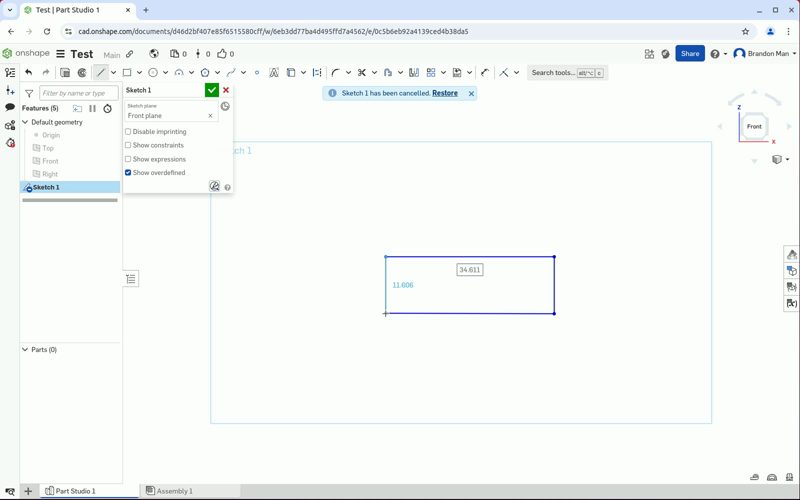
key_up(shift)
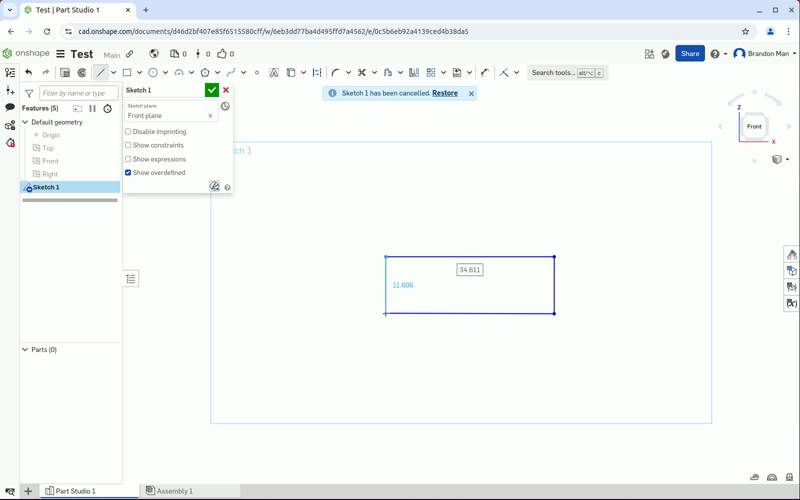
click(385, 313)
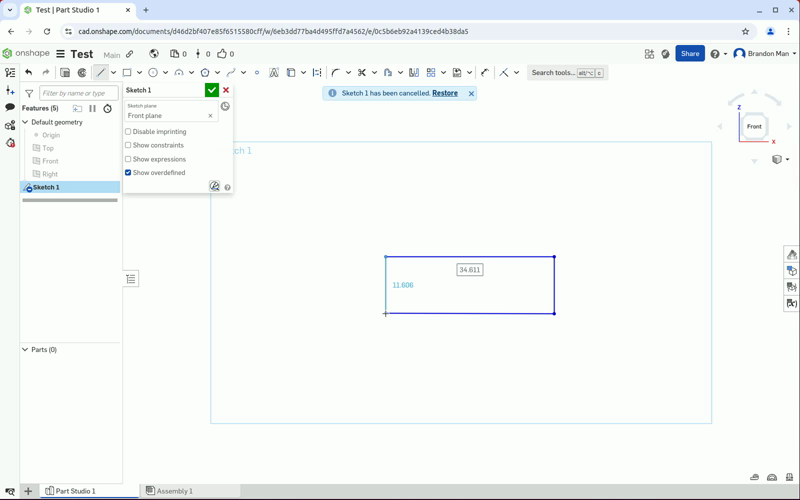
key(esc)
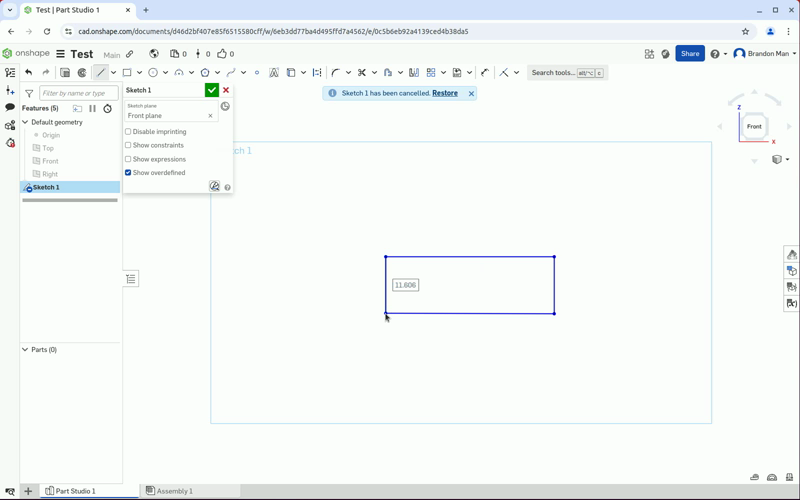
mouse_move(454, 287)
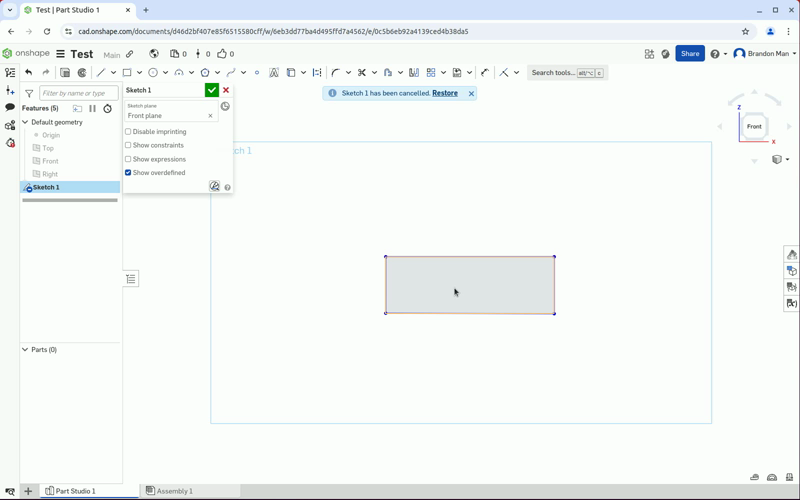
click(454, 287)
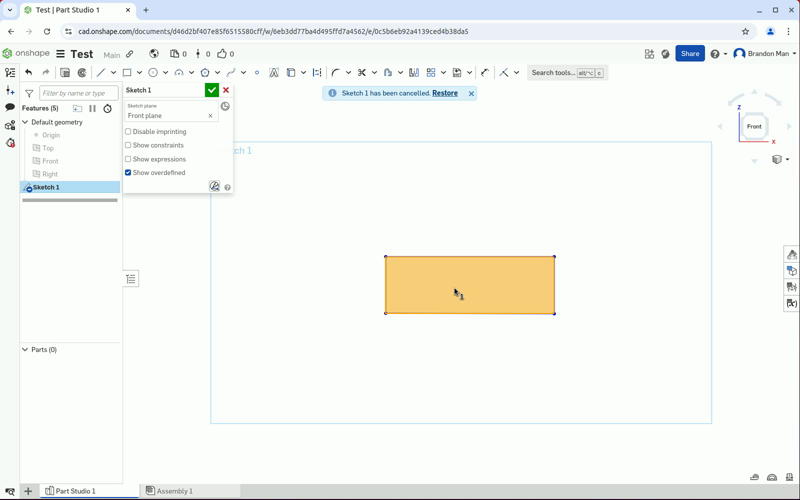
mouse_move(73, 352)
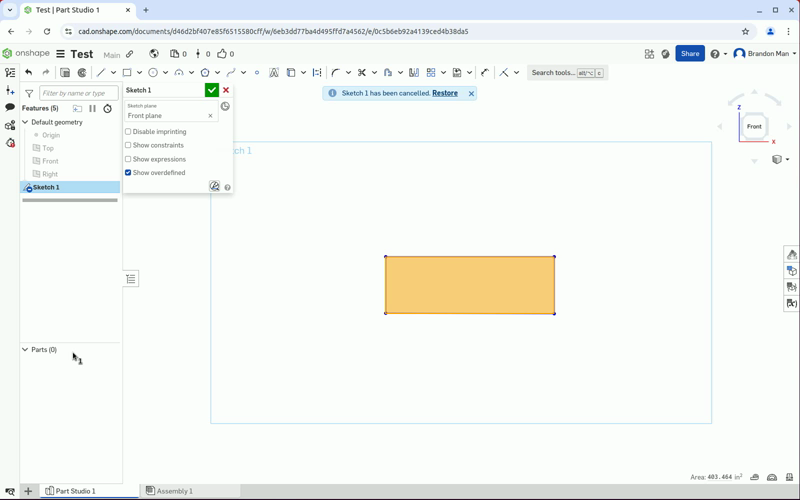
key(shift+y)
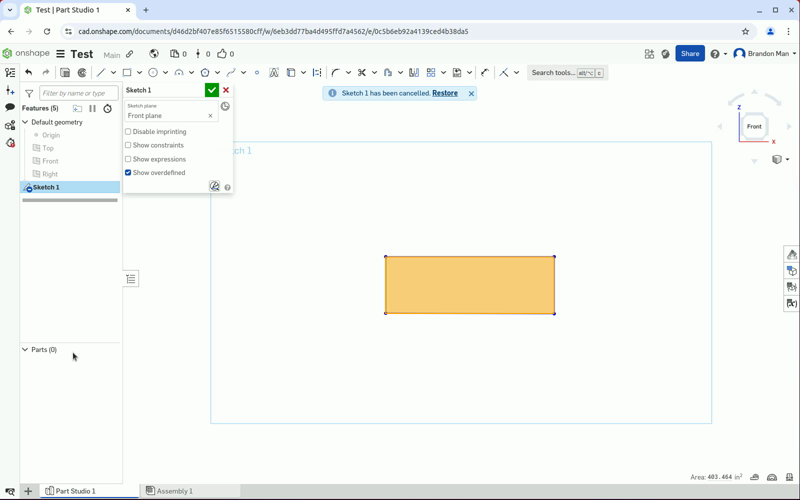
key(shift+e)
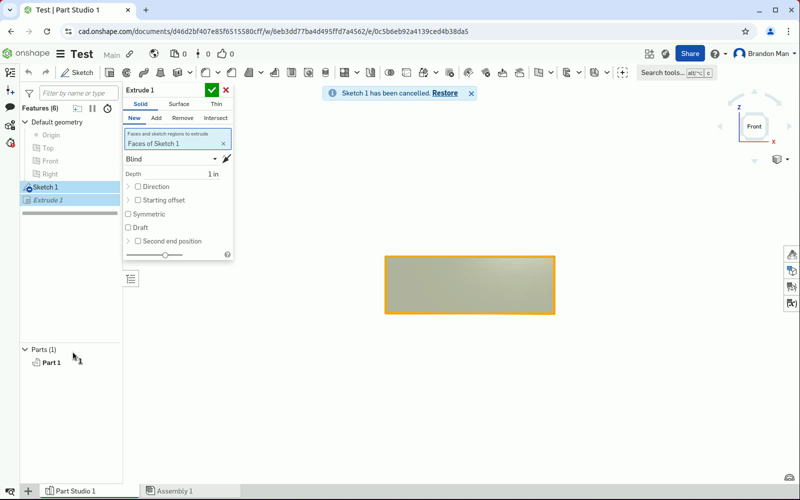
mouse_move(143, 106)
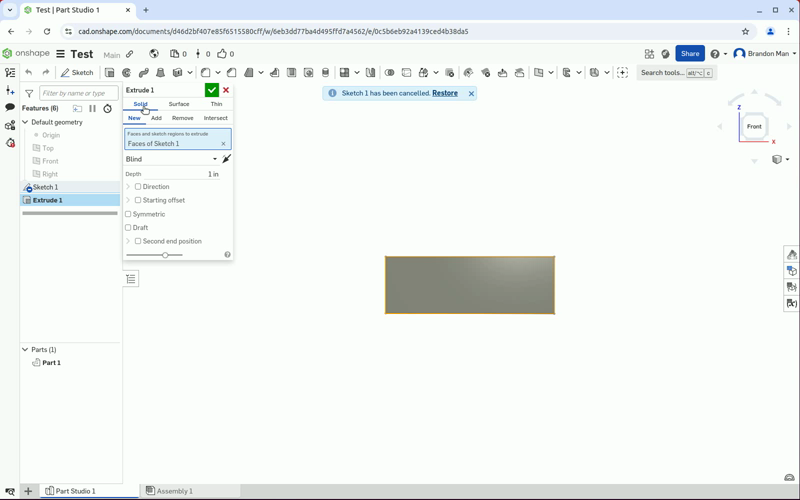
click(143, 106)
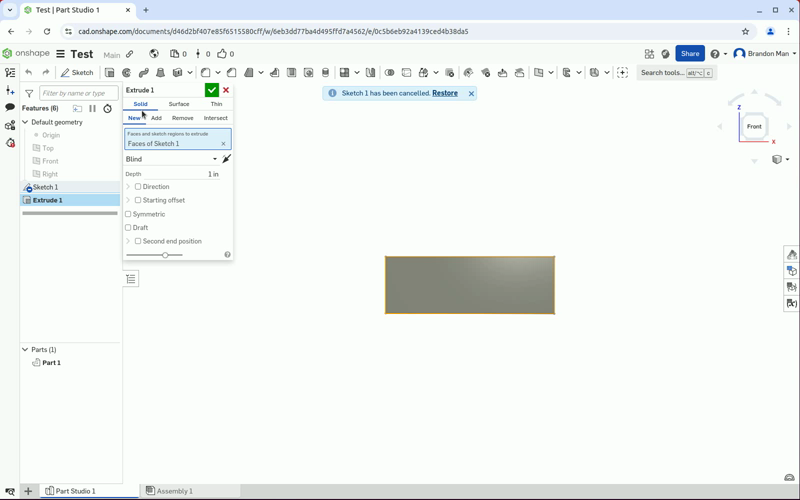
mouse_move(137, 120)
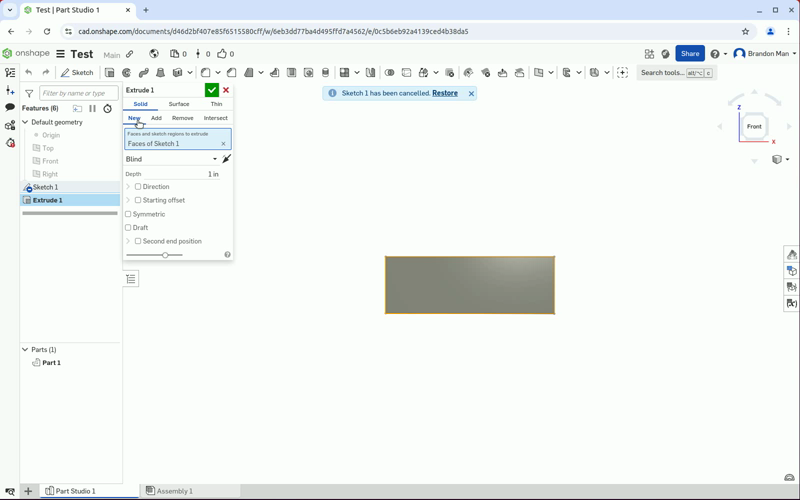
click(137, 120)
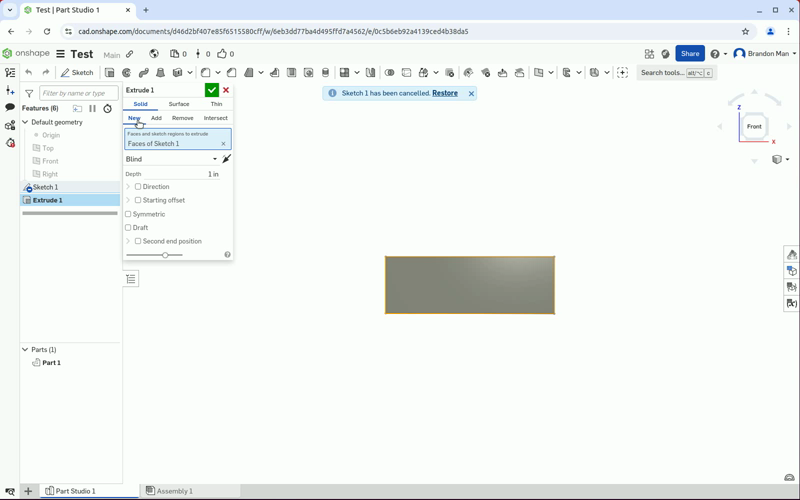
key(tab, 4)
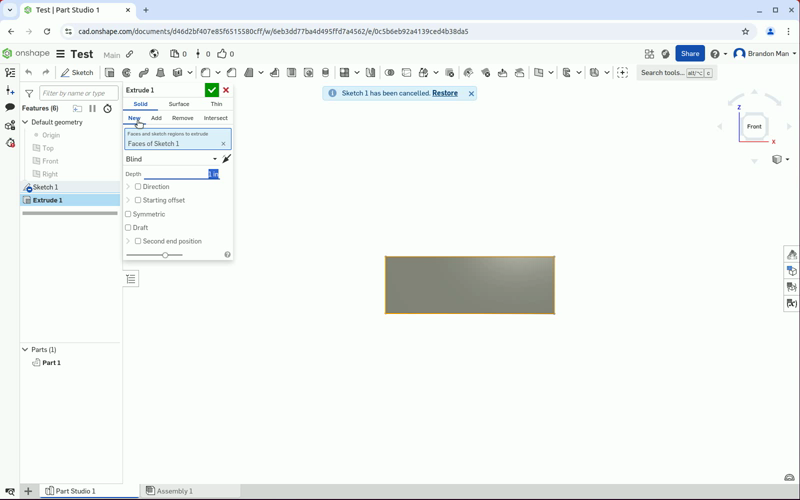
text(11.554)
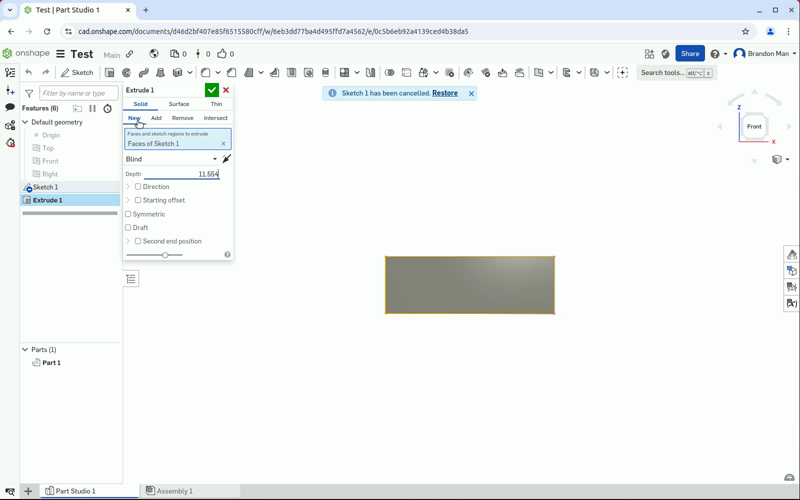
key(enter)
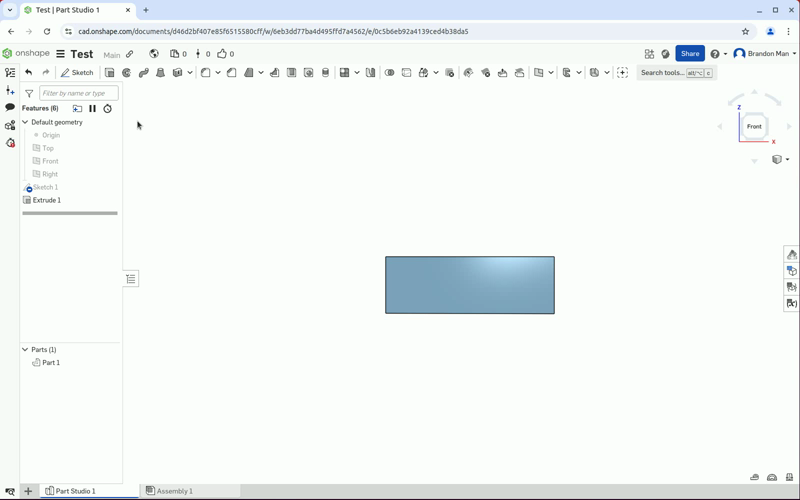
key(shift+h)
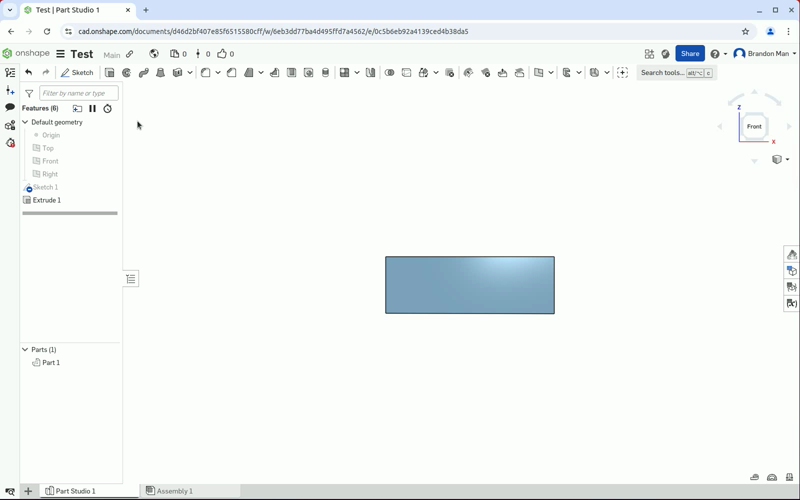
key(shift+h)
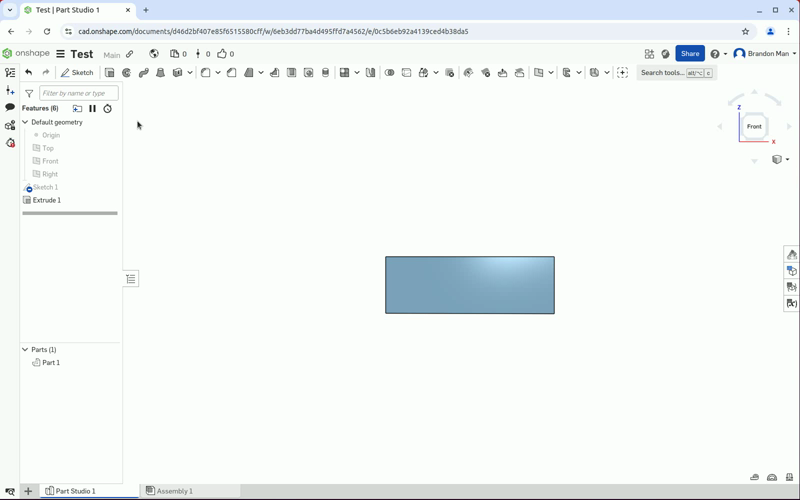
mouse_move(73, 189)
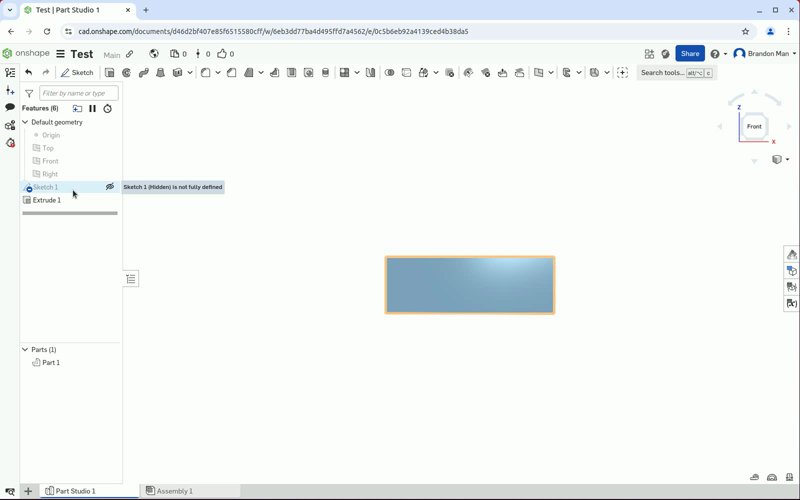
click(73, 189)
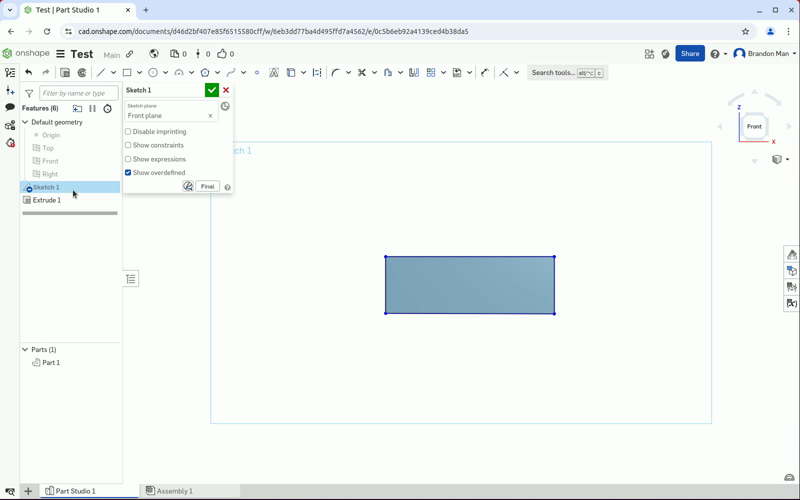
mouse_move(229, 92)
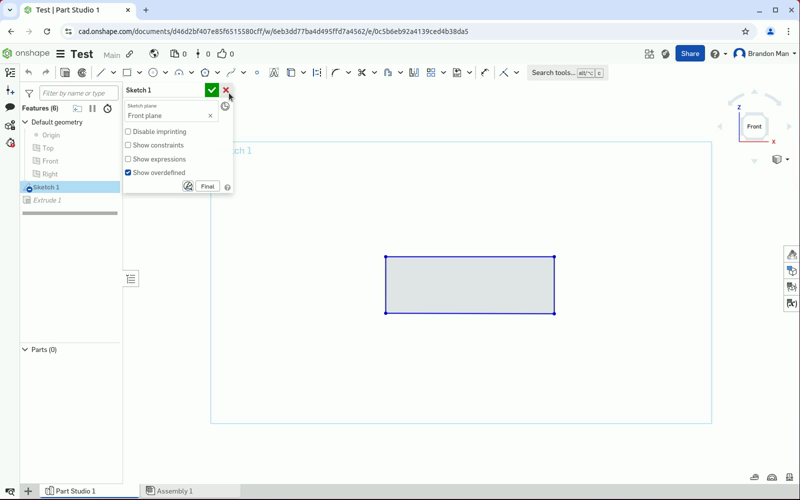
click(229, 92)
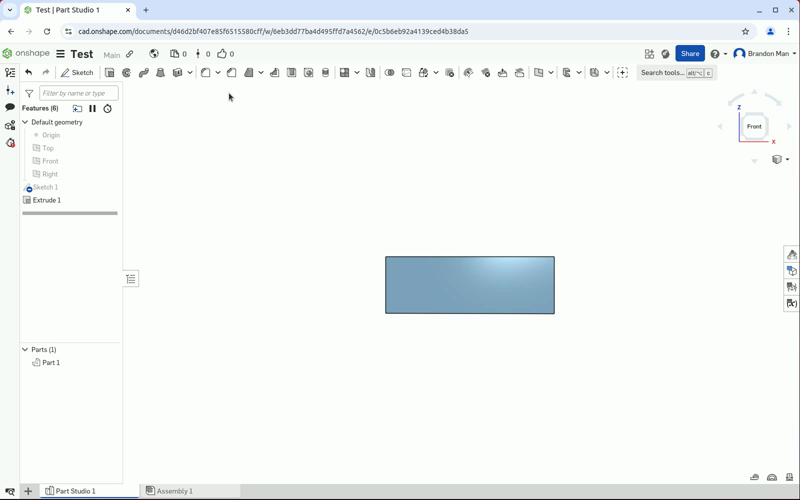
mouse_move(541, 75)
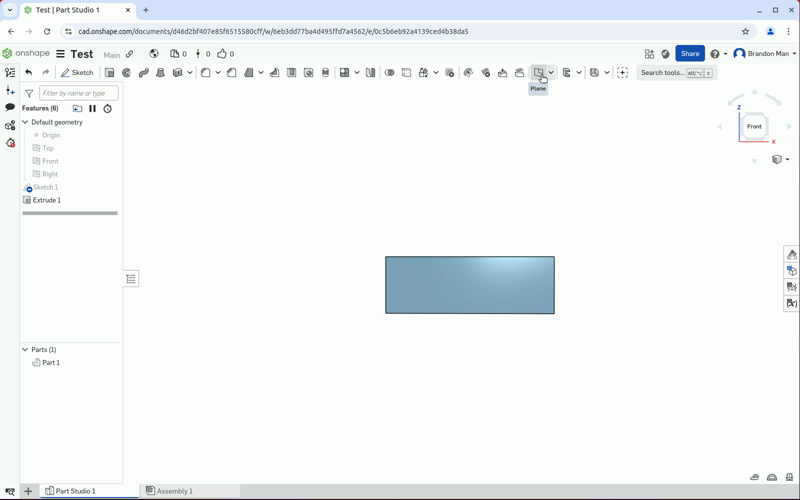
click(541, 75)
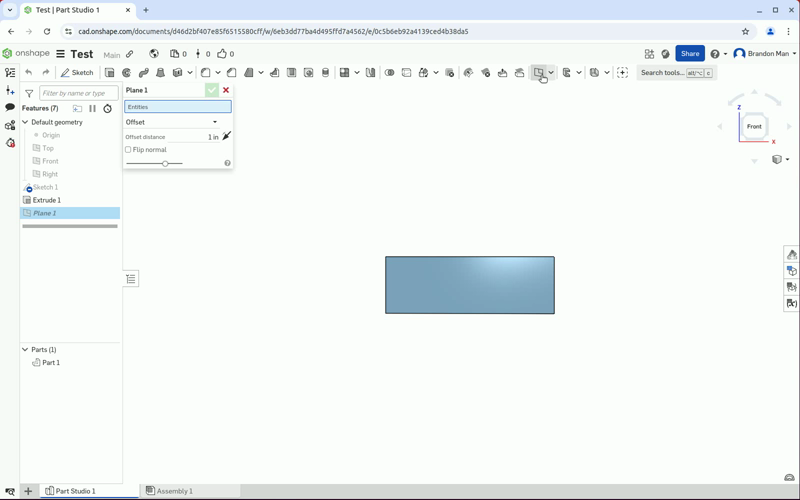
mouse_move(73, 163)
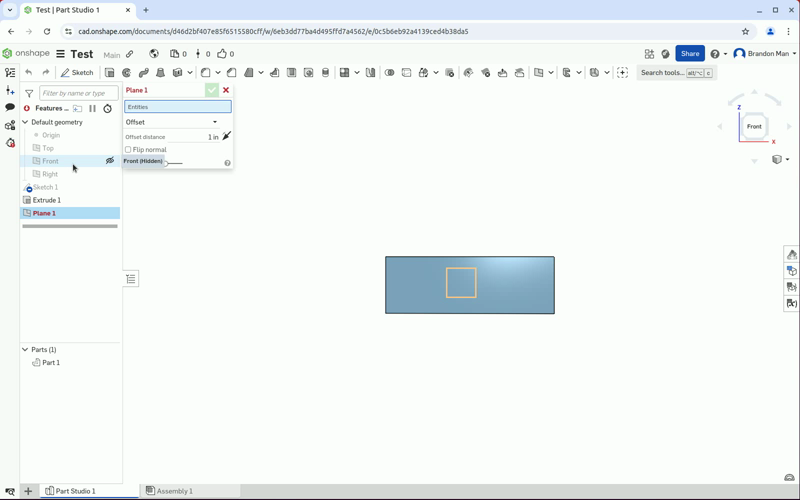
click(73, 163)
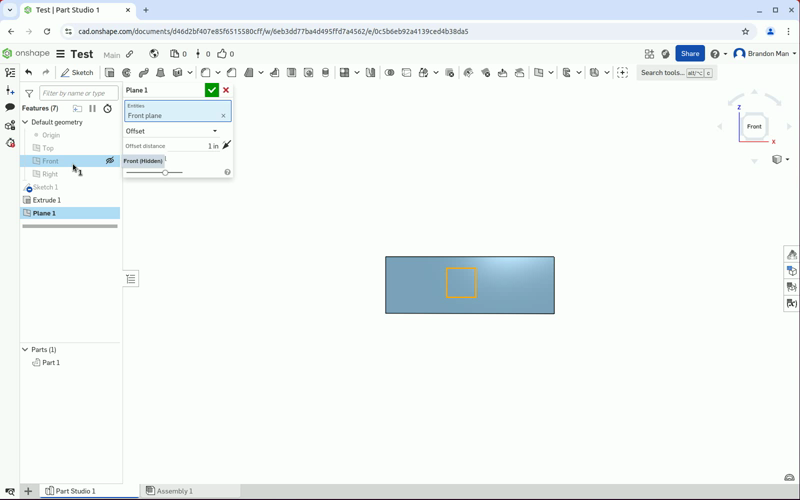
key(tab, 2)
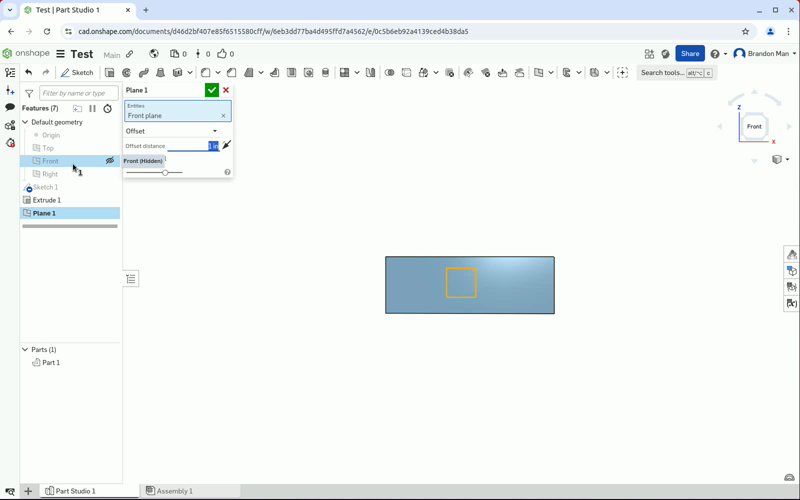
text(11.554)
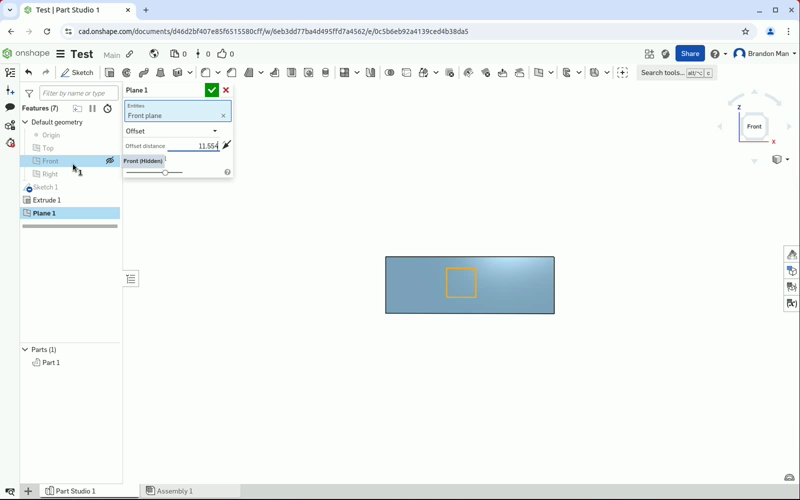
key(enter, 2)
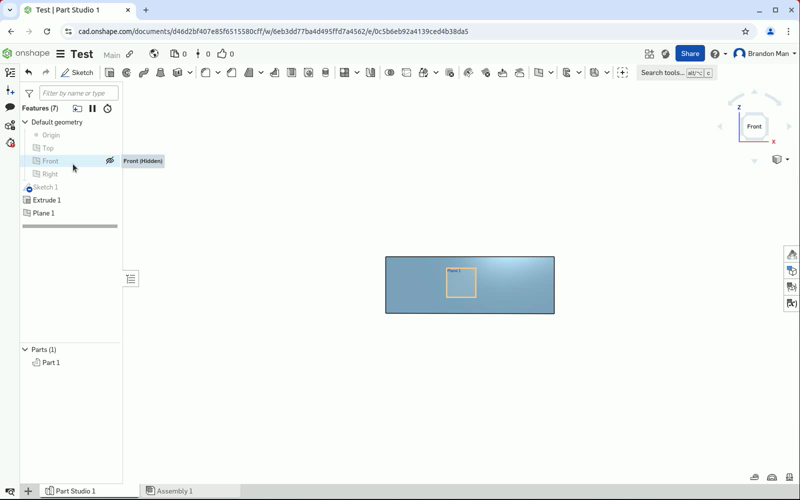
key(shift+s)
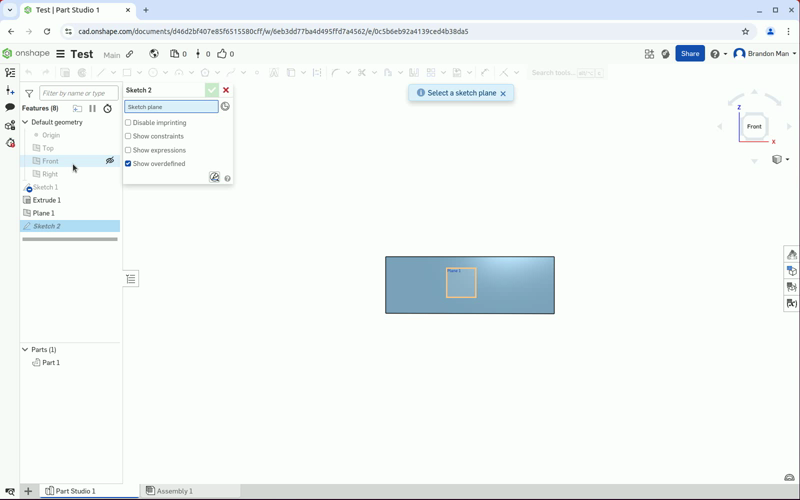
mouse_move(73, 215)
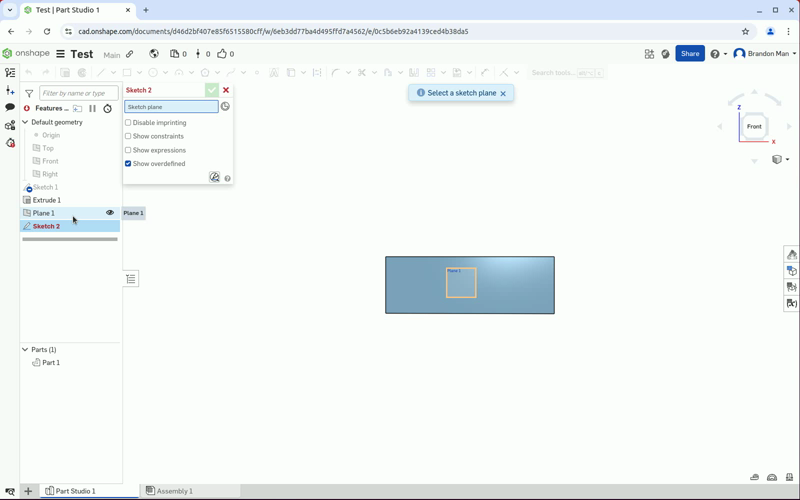
click(73, 215)
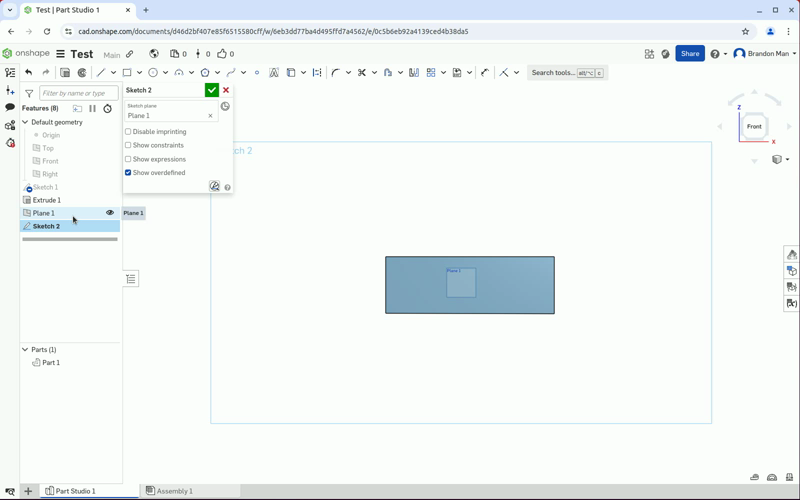
mouse_move(73, 352)
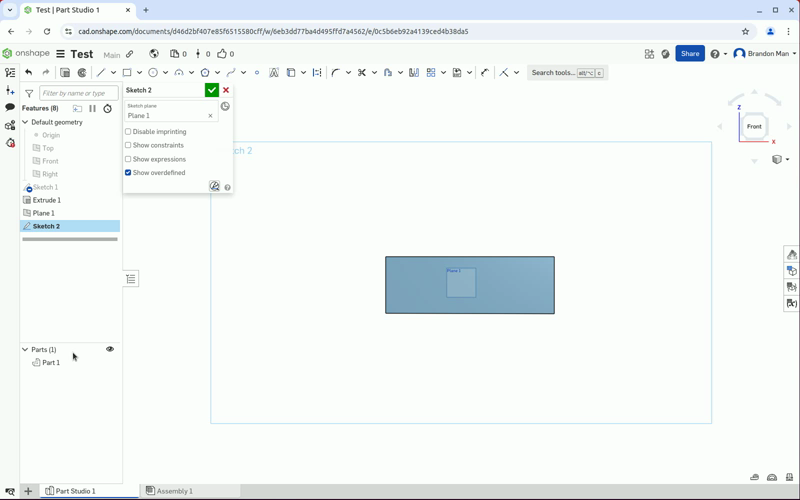
key(y)
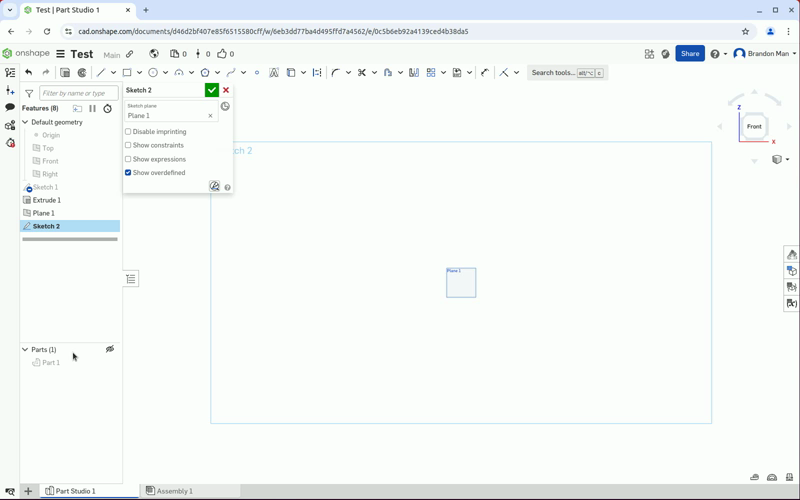
key(l)
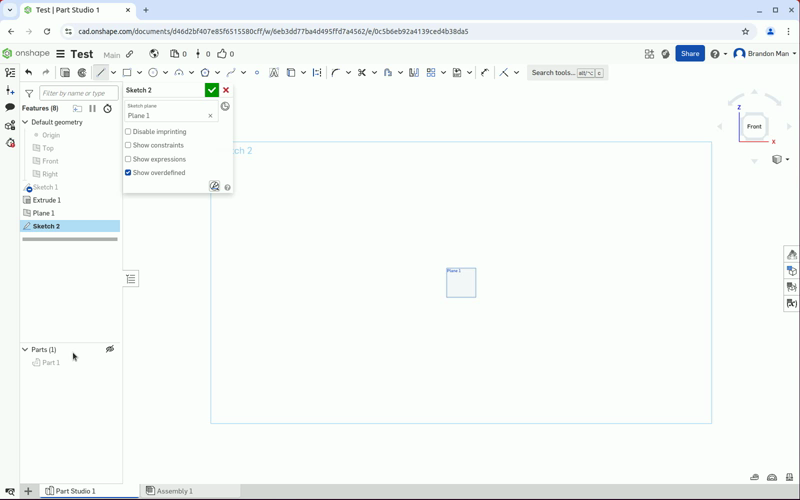
key_down(shift)
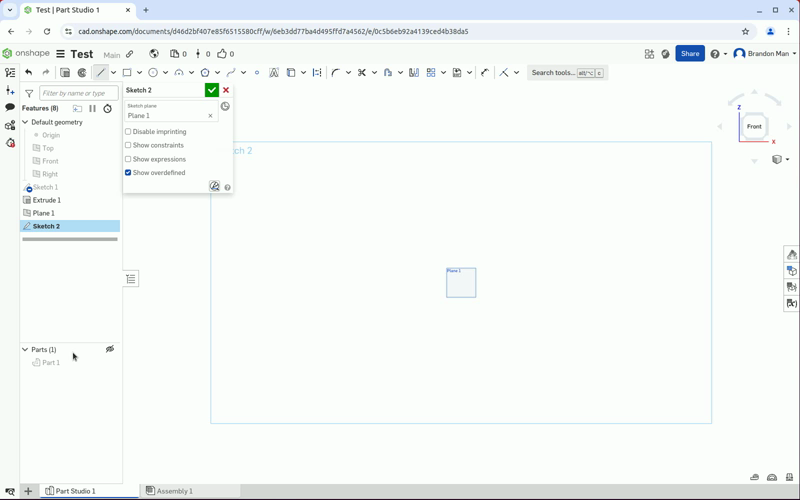
mouse_move(385, 313)
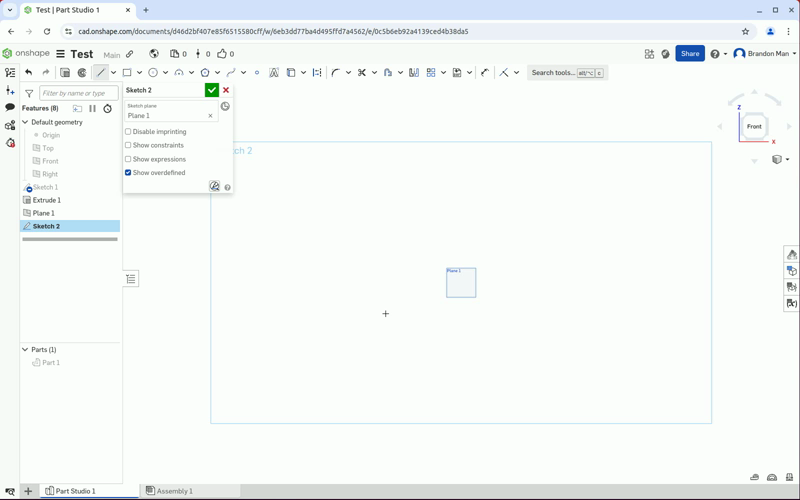
click(385, 313)
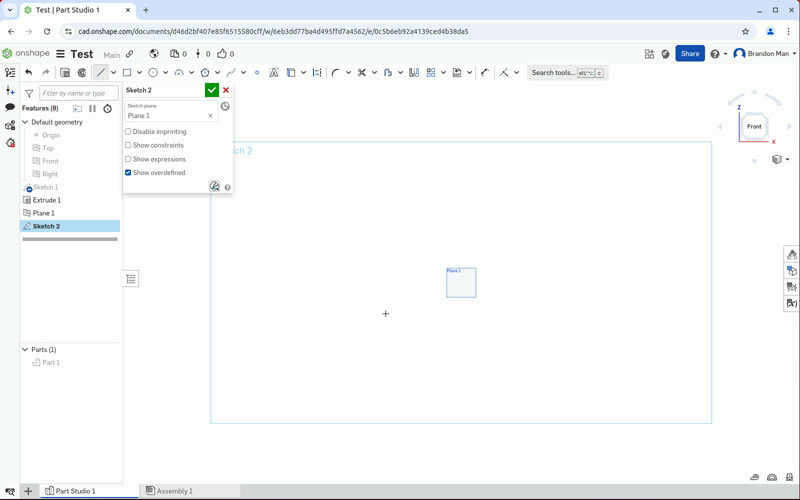
key_up(shift)
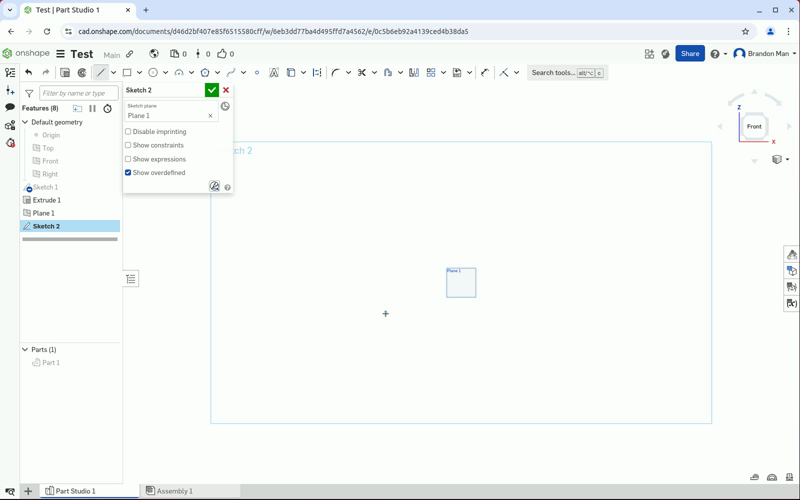
key_down(shift)
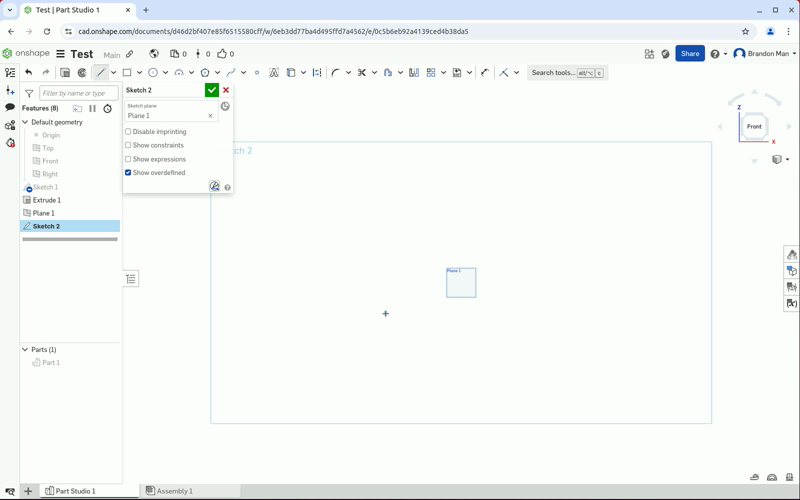
mouse_move(415, 313)
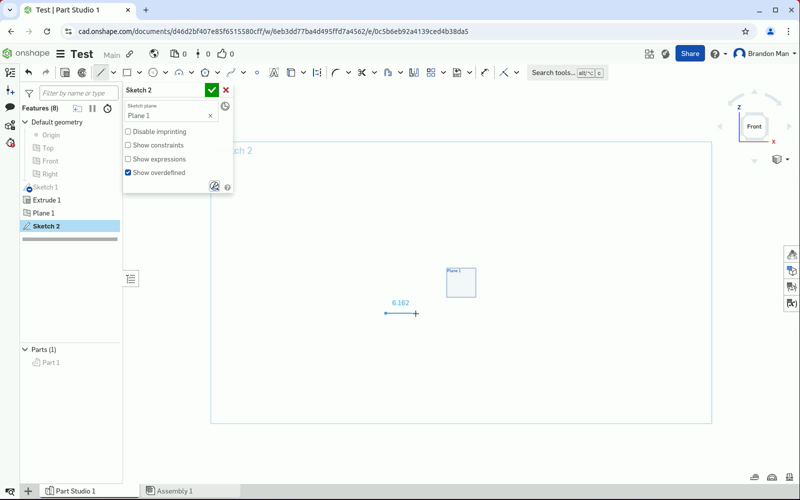
mouse_move(442, 313)
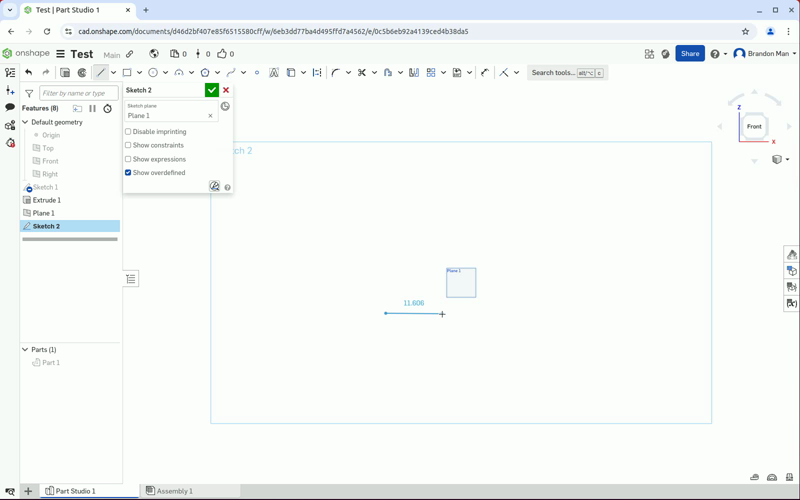
click(442, 313)
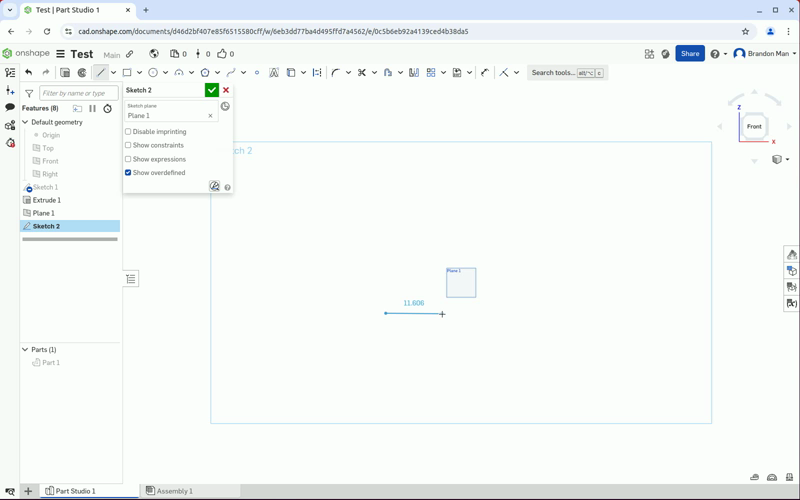
key_up(shift)
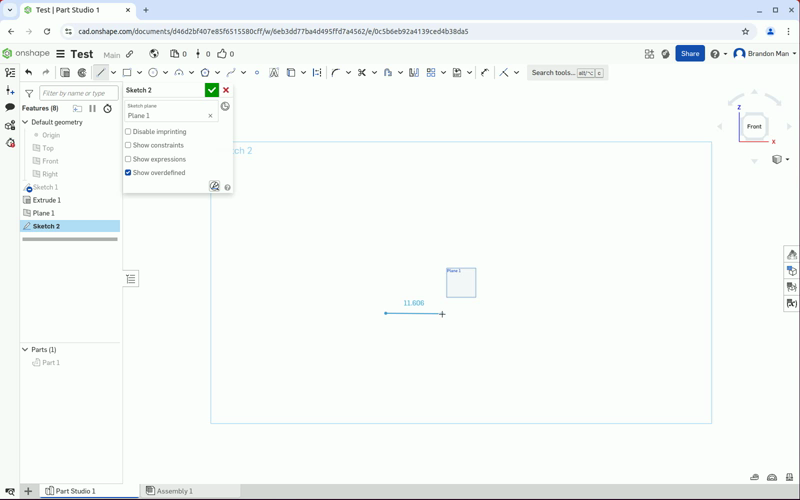
key_down(shift)
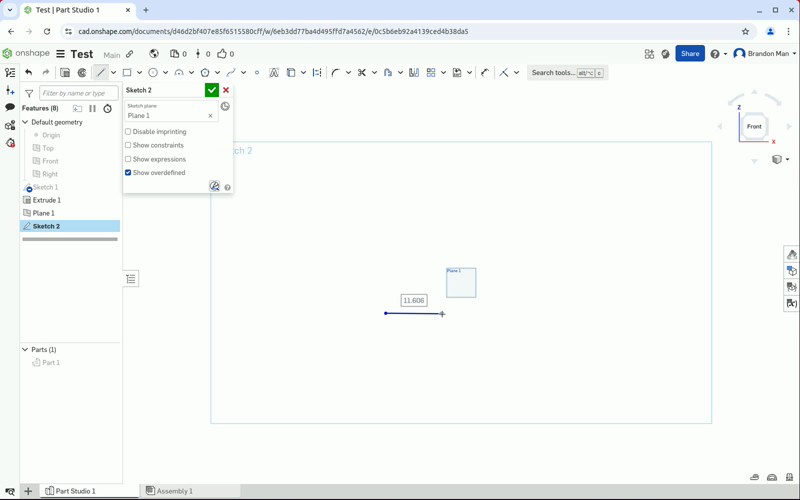
mouse_move(472, 313)
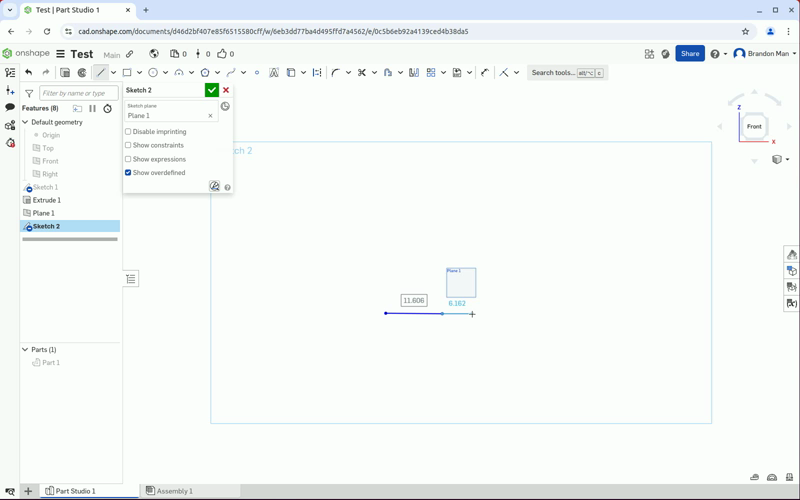
mouse_move(442, 256)
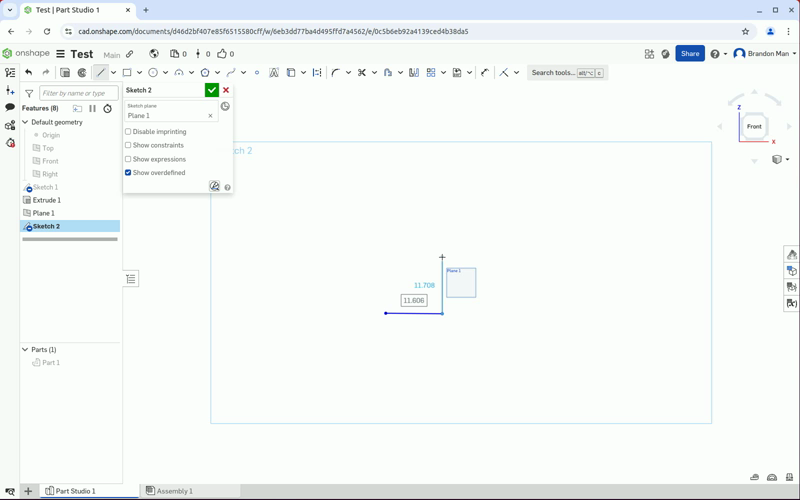
click(442, 256)
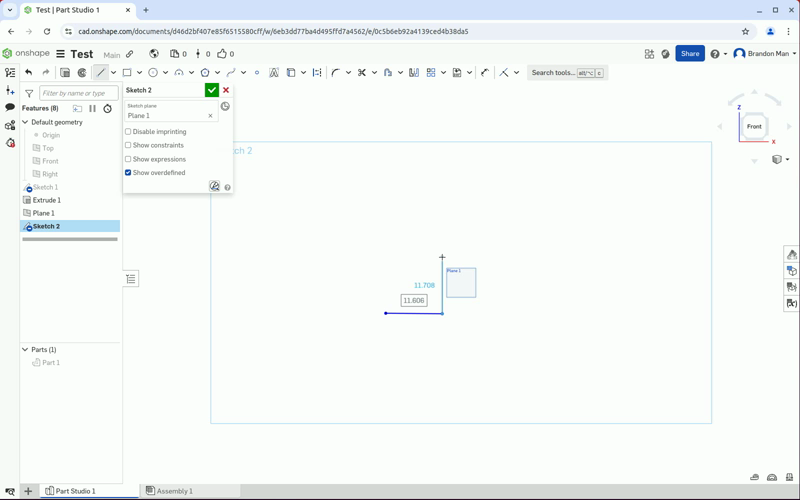
key_up(shift)
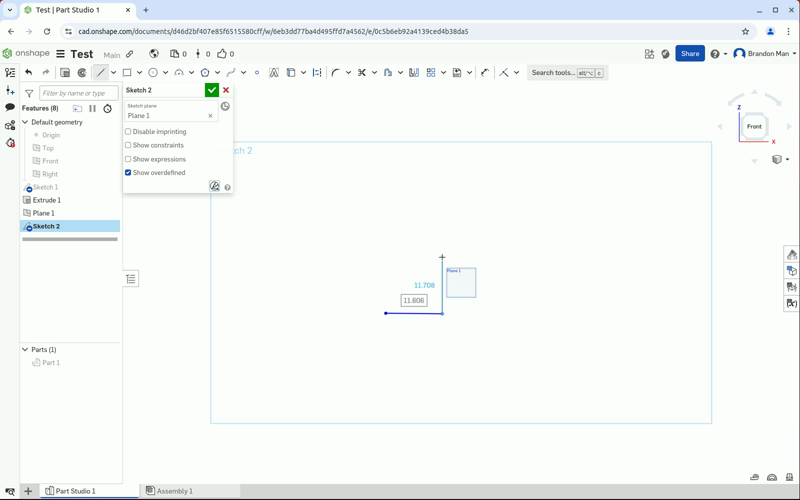
key_down(shift)
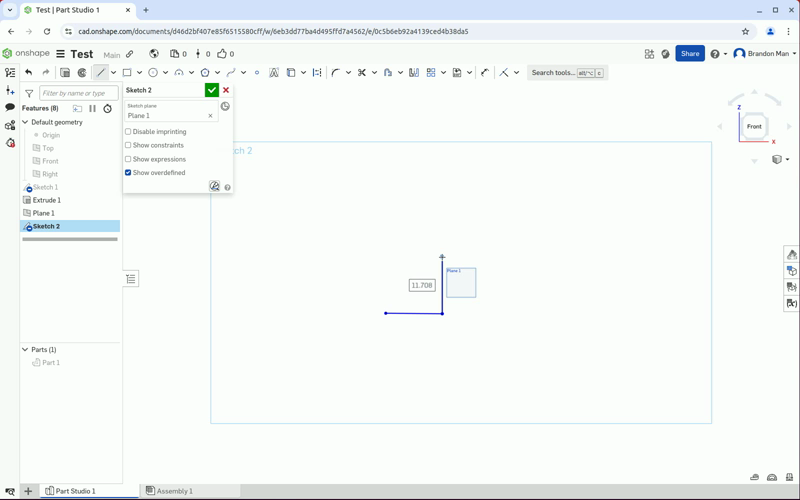
mouse_move(472, 256)
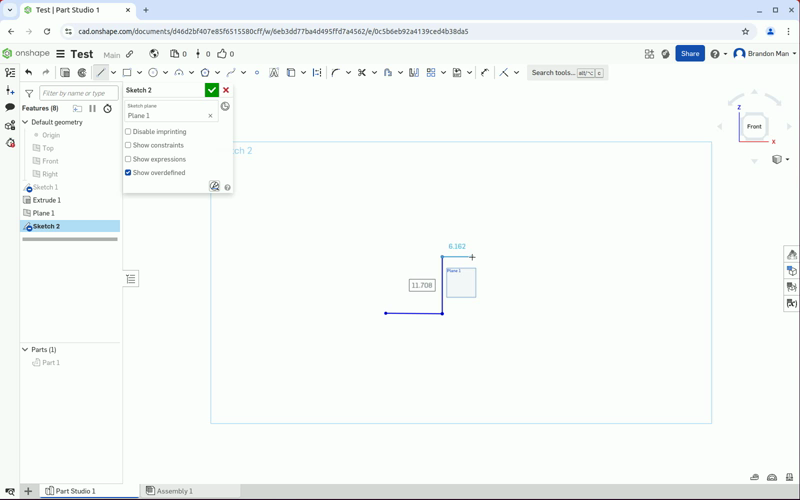
mouse_move(385, 256)
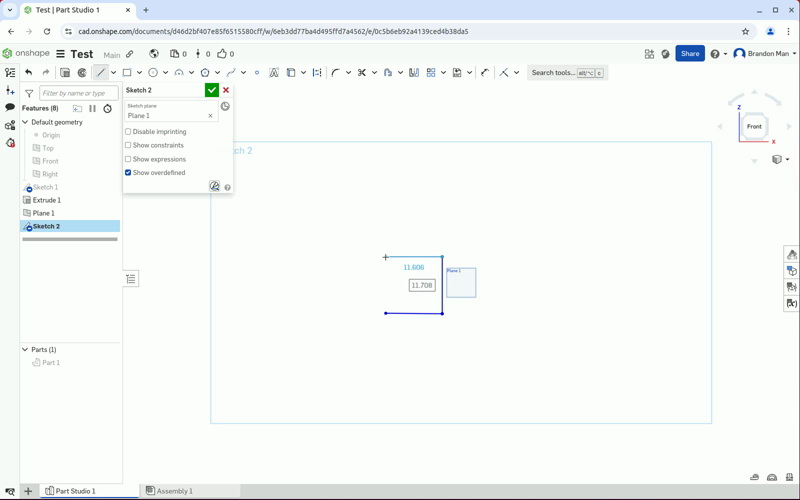
click(385, 256)
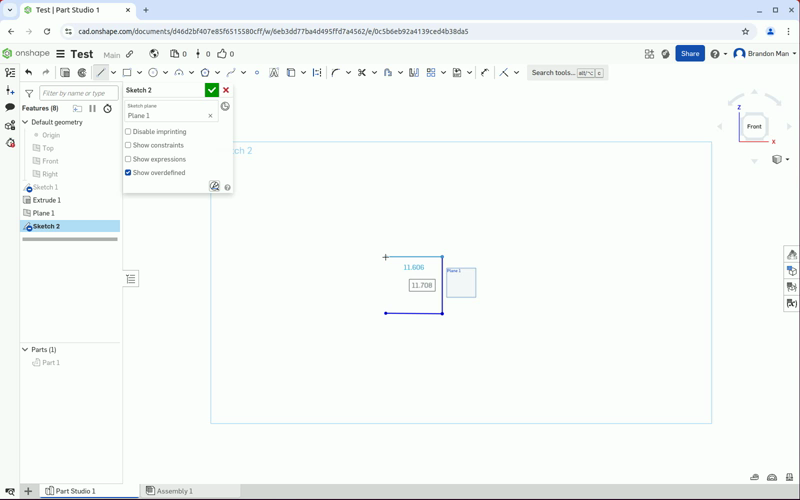
key_up(shift)
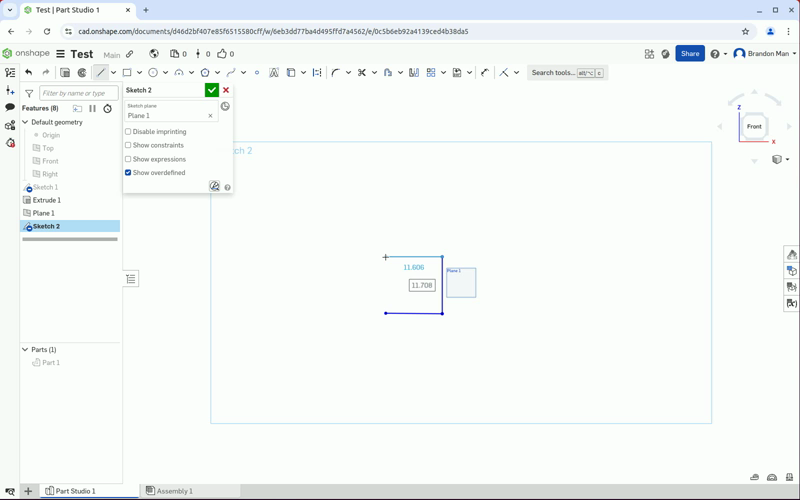
mouse_move(415, 256)
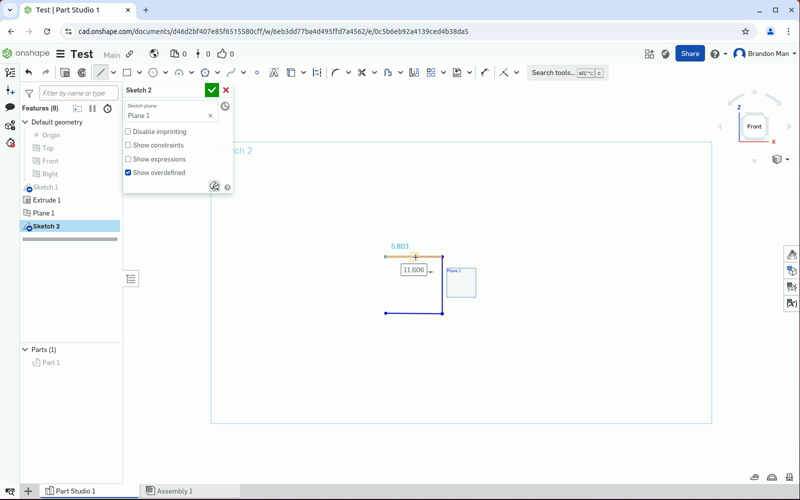
key_down(shift)
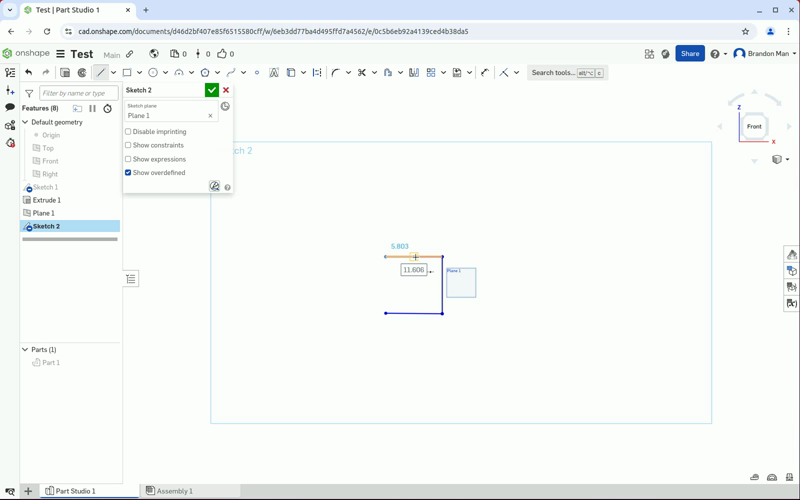
mouse_move(385, 313)
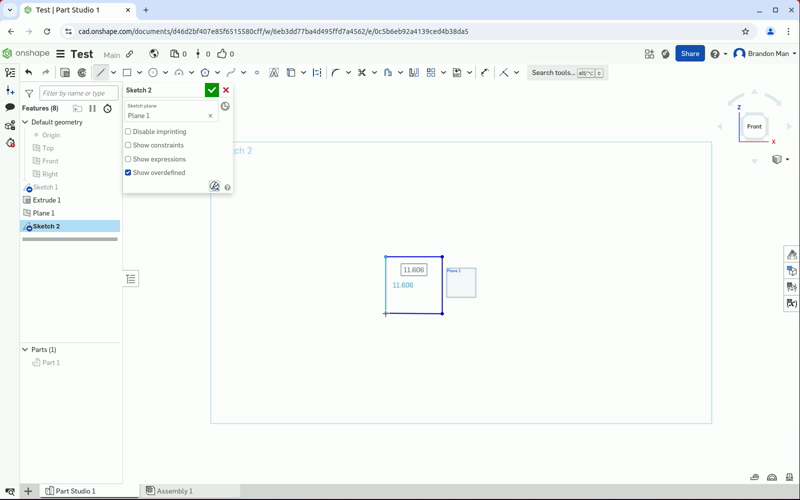
key_up(shift)
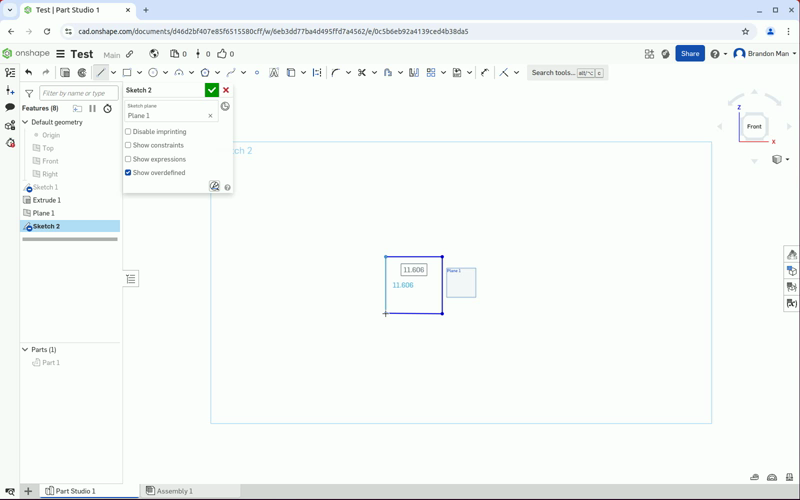
click(385, 313)
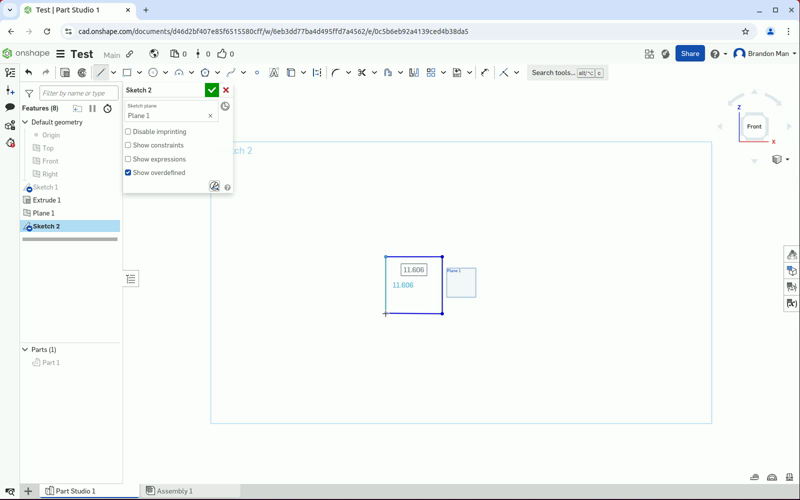
key(esc)
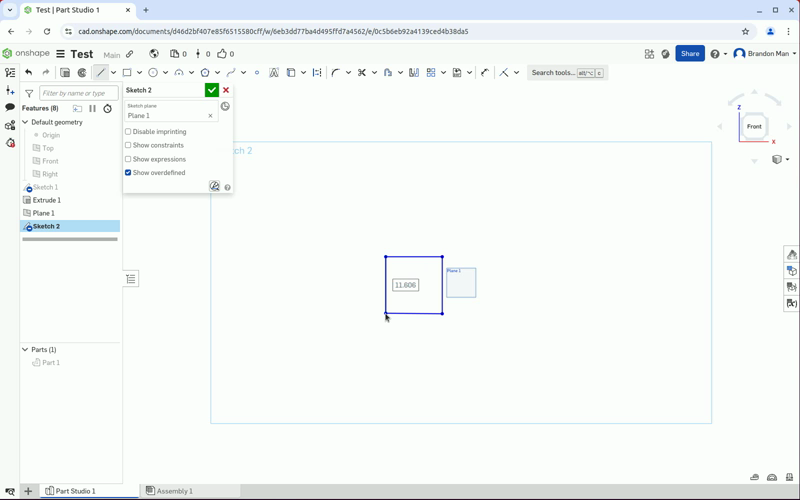
mouse_move(429, 303)
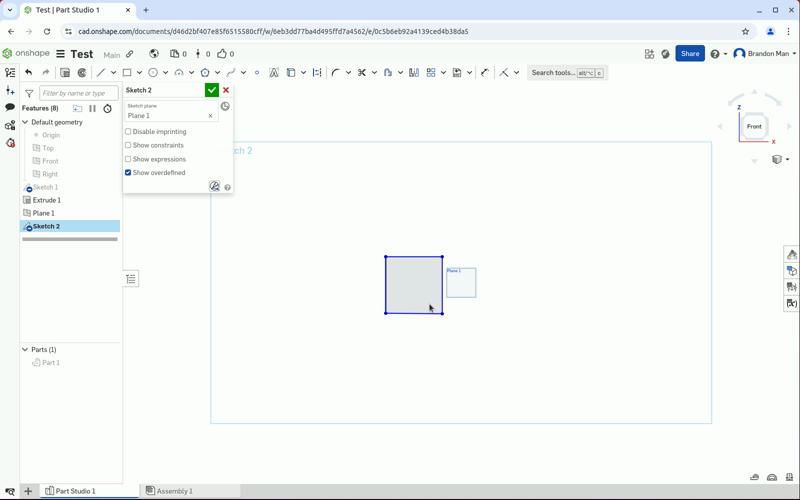
click(429, 303)
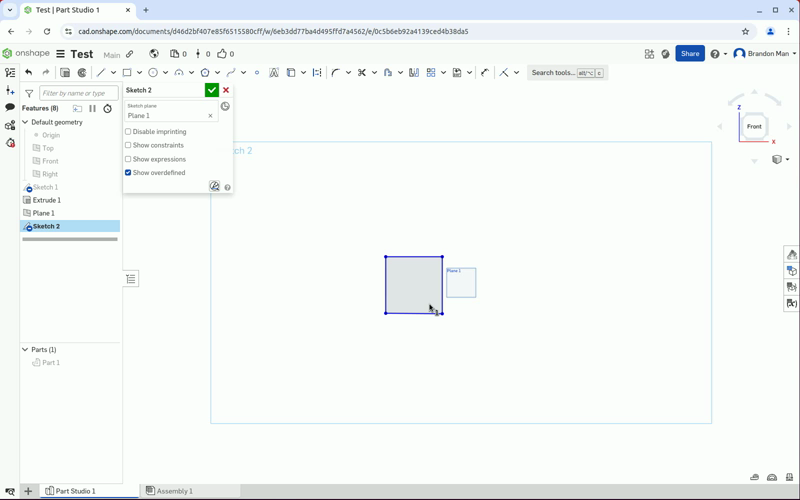
mouse_move(73, 352)
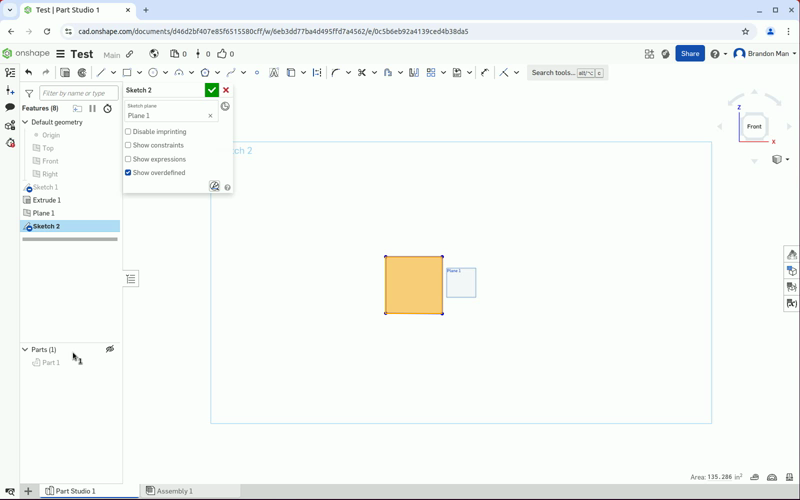
key(shift+y)
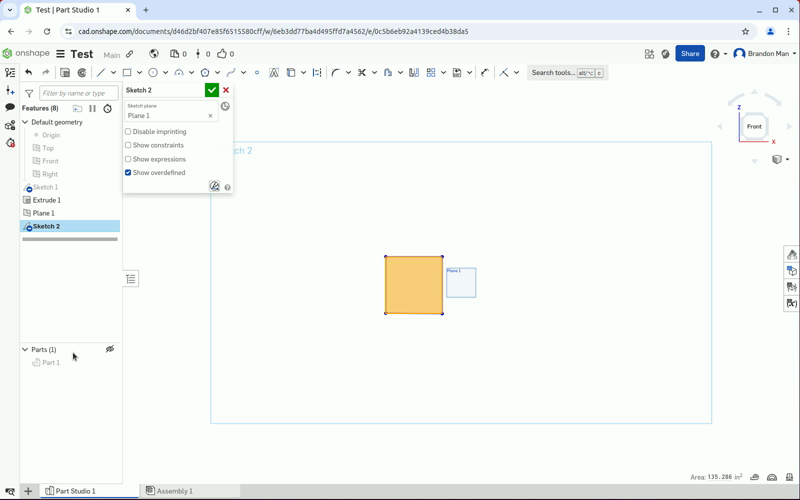
key(shift+e)
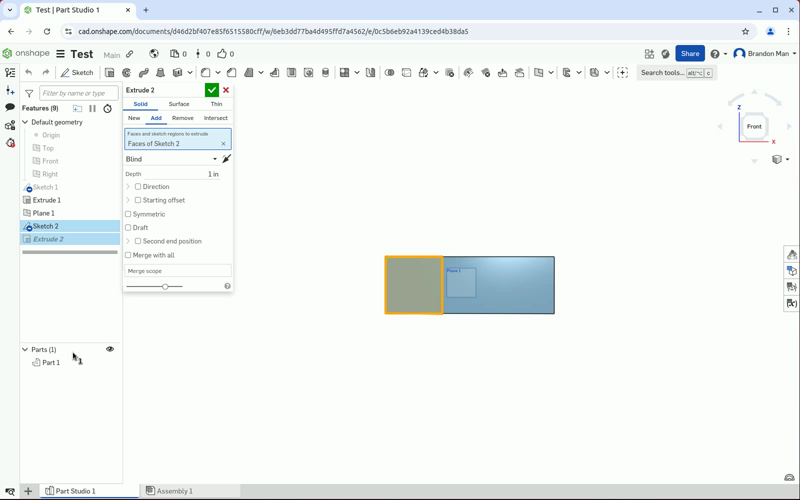
mouse_move(143, 106)
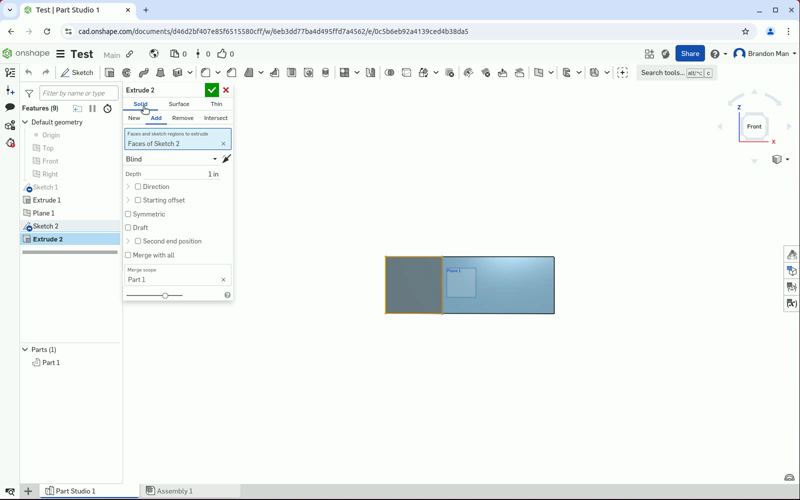
click(143, 106)
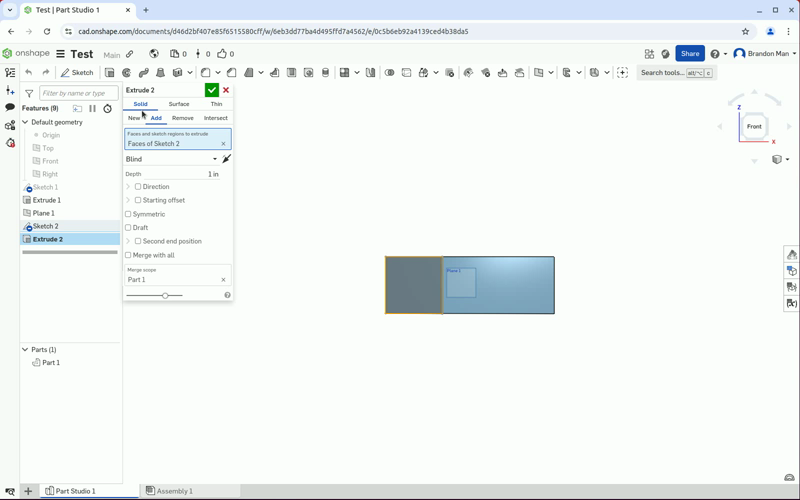
mouse_move(137, 120)
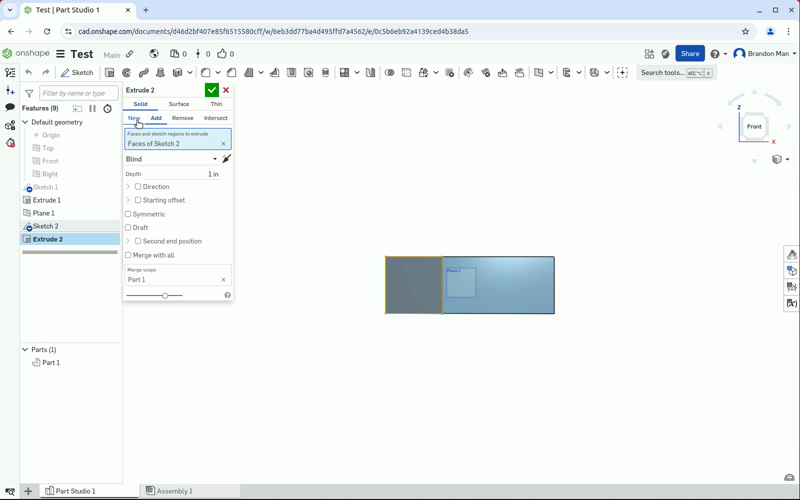
click(137, 120)
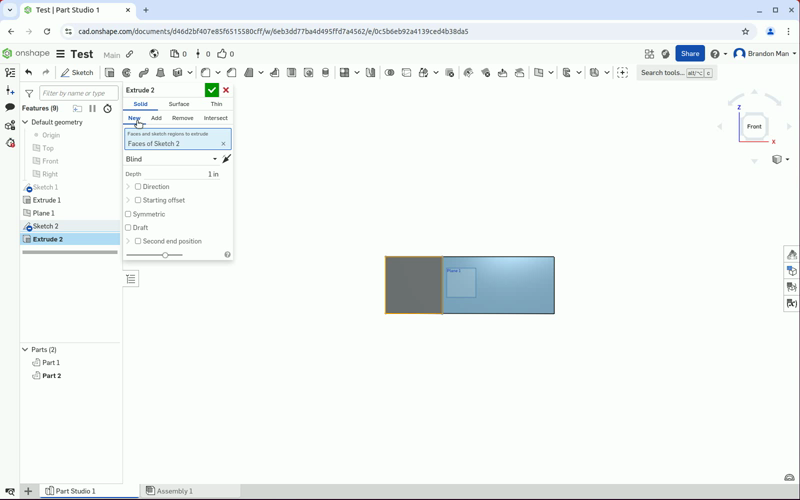
key(tab, 4)
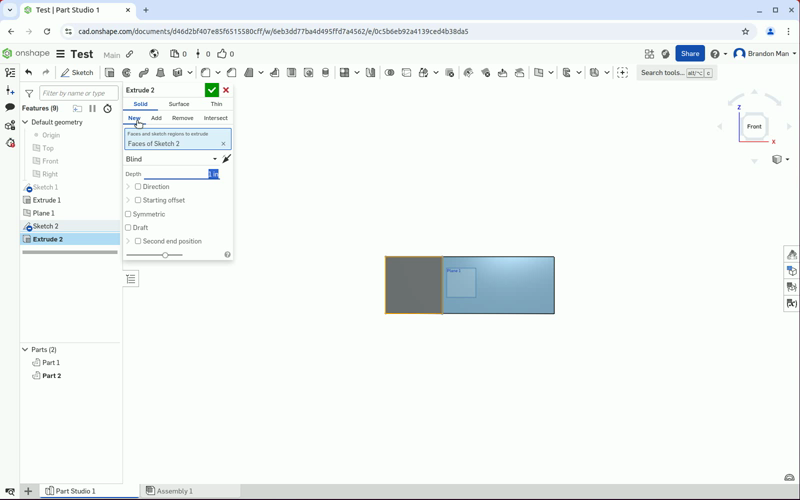
text(11.554)
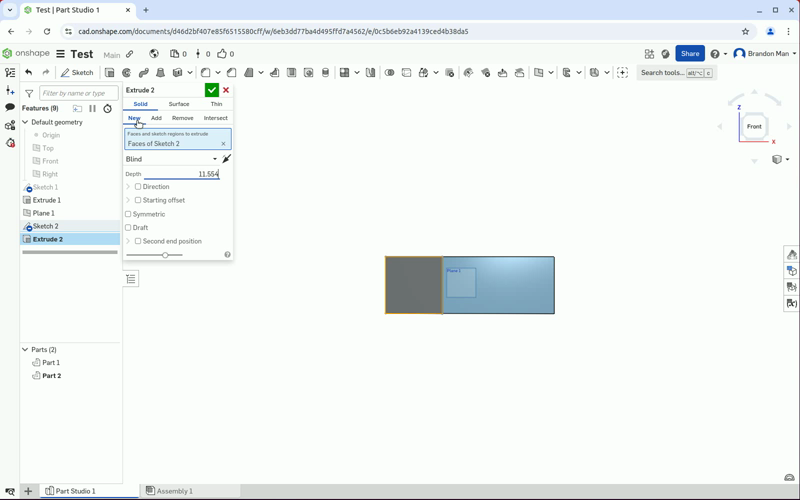
key(enter)
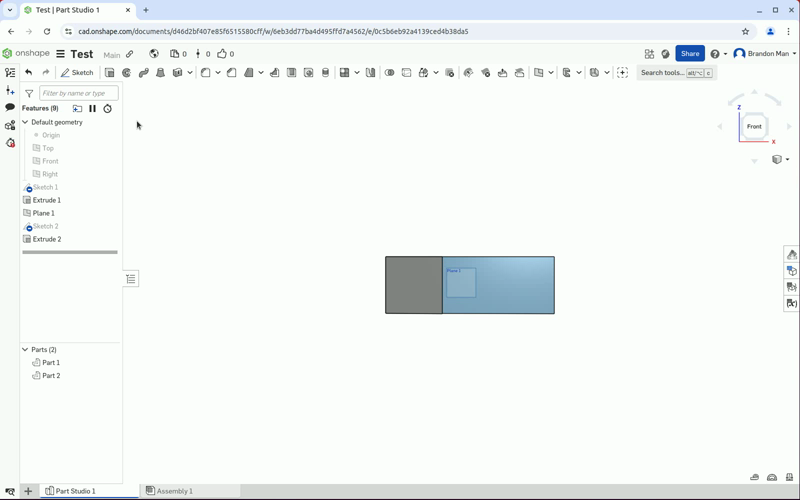
key(shift+h)
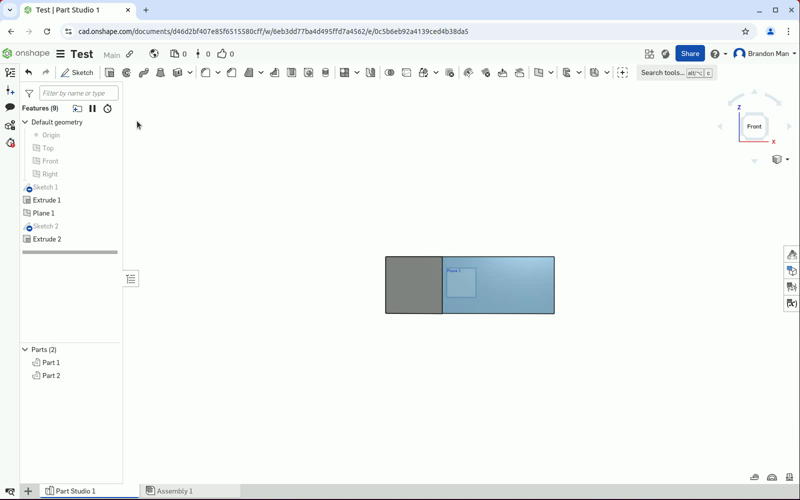
key(shift+h)
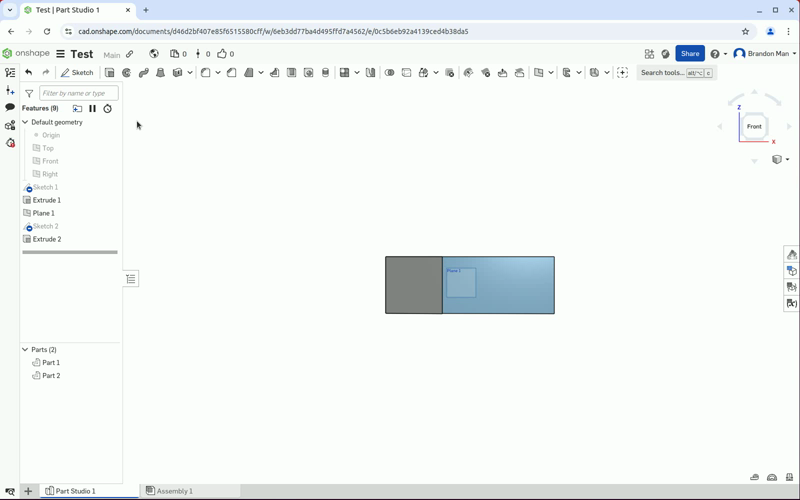
mouse_move(73, 189)
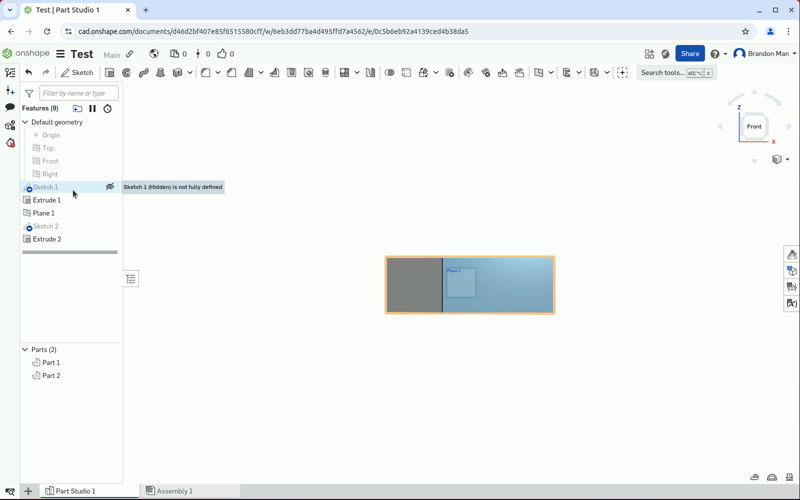
click(73, 189)
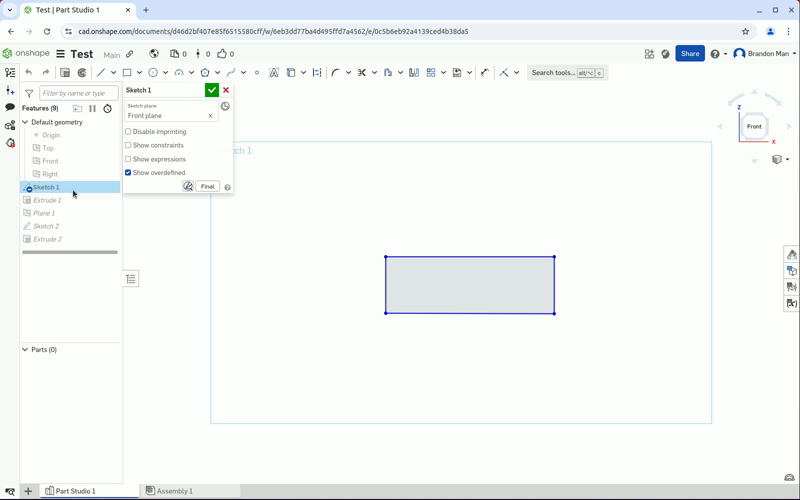
mouse_move(229, 92)
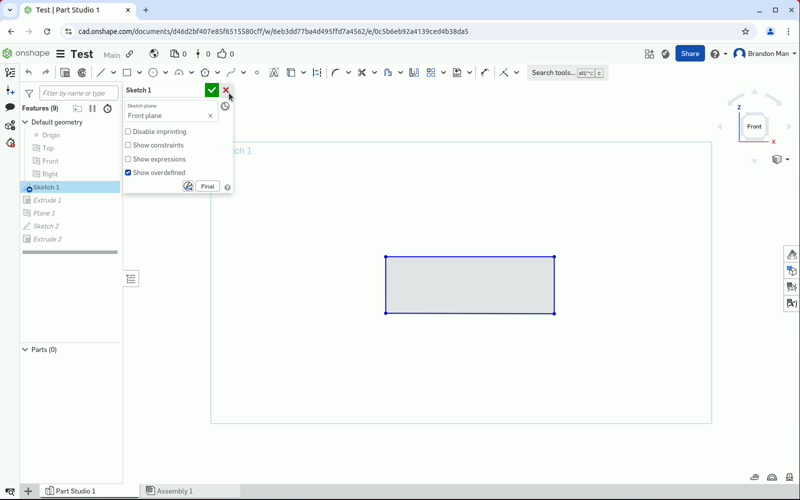
click(229, 92)
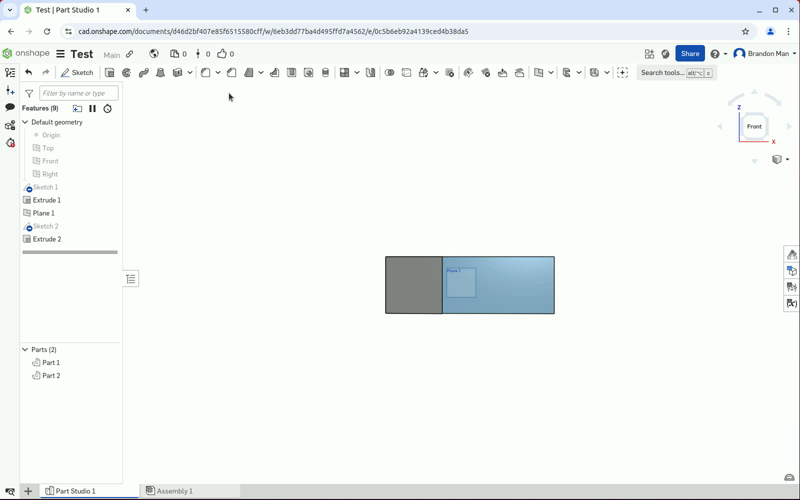
mouse_move(73, 352)
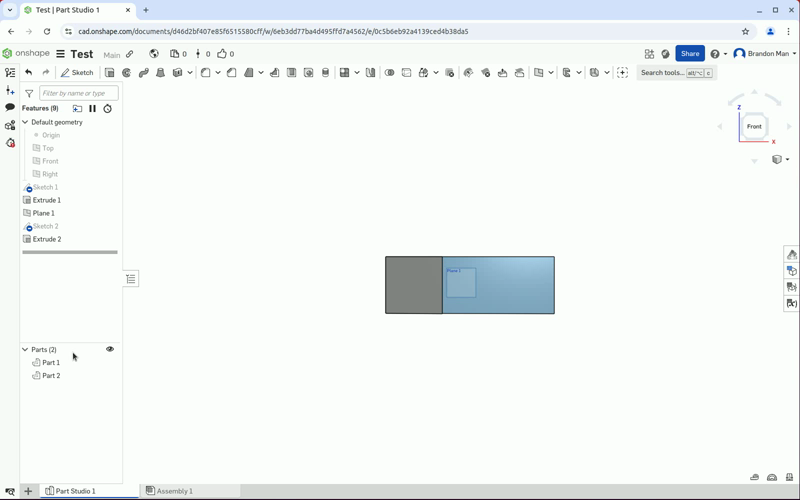
key(y)
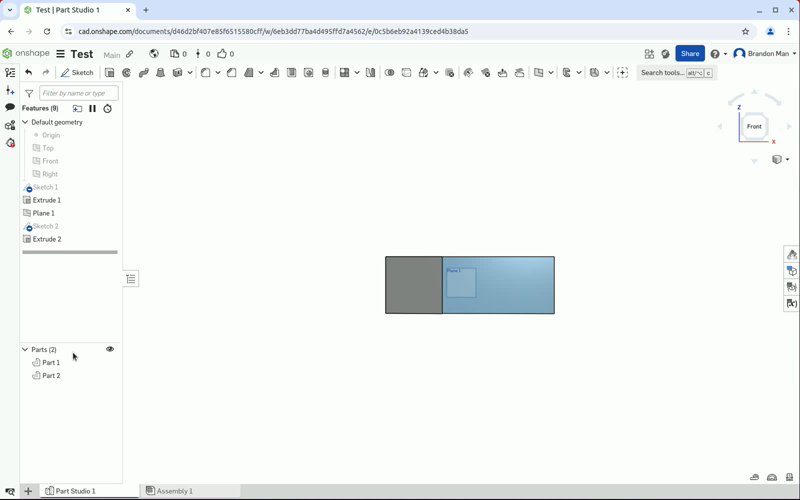
key(shift+p)
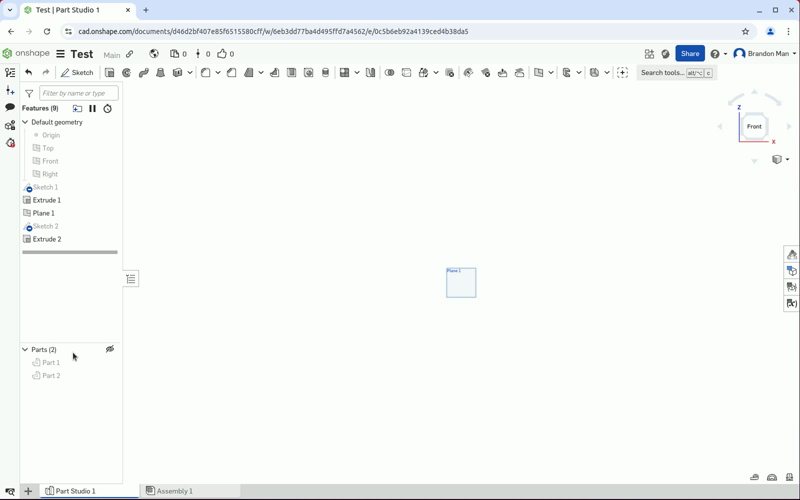
key(space)
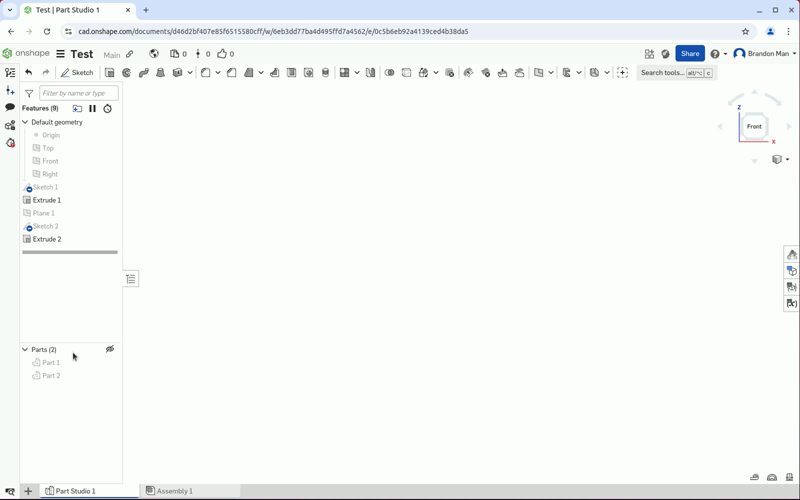
key_down(shift)
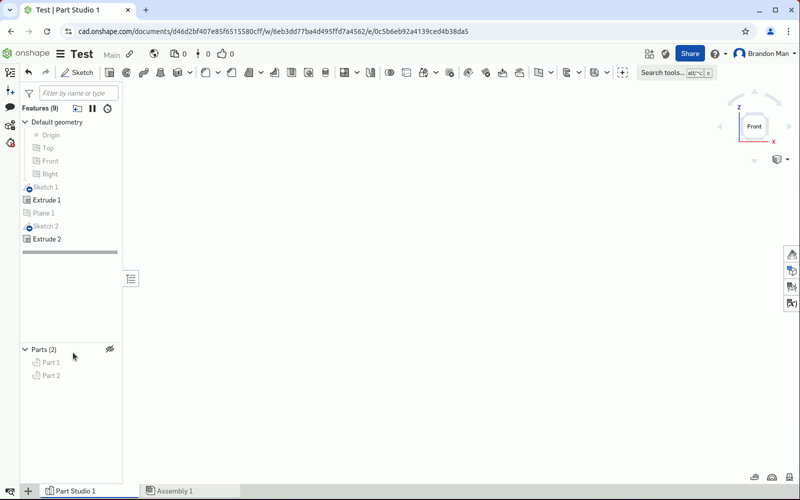
key(down)
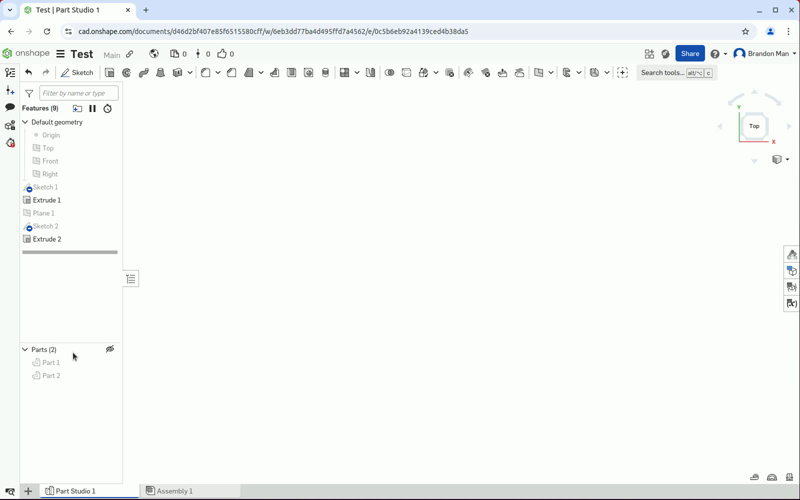
key_up(shift)
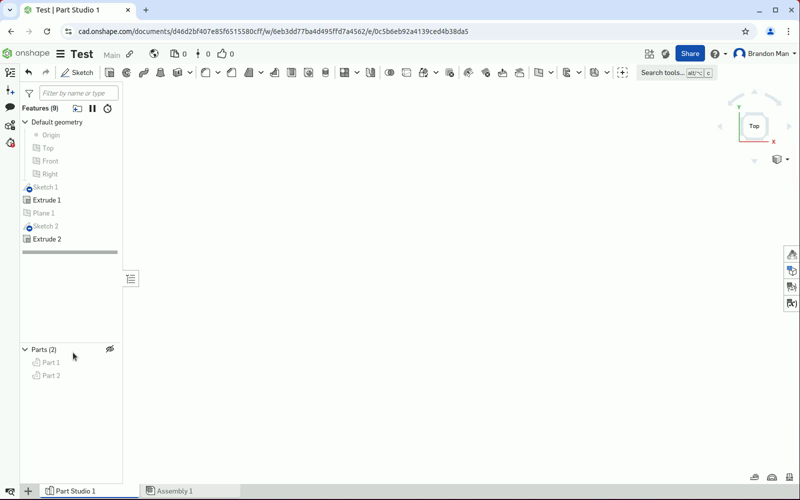
mouse_move(73, 352)
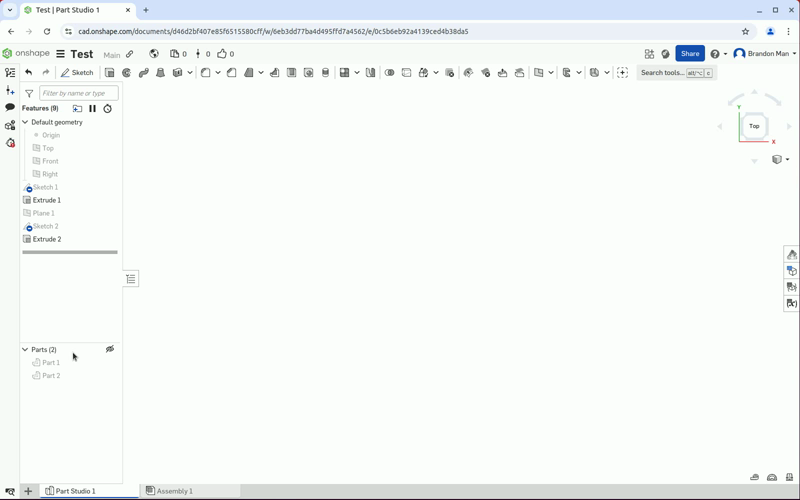
key(shift+y)
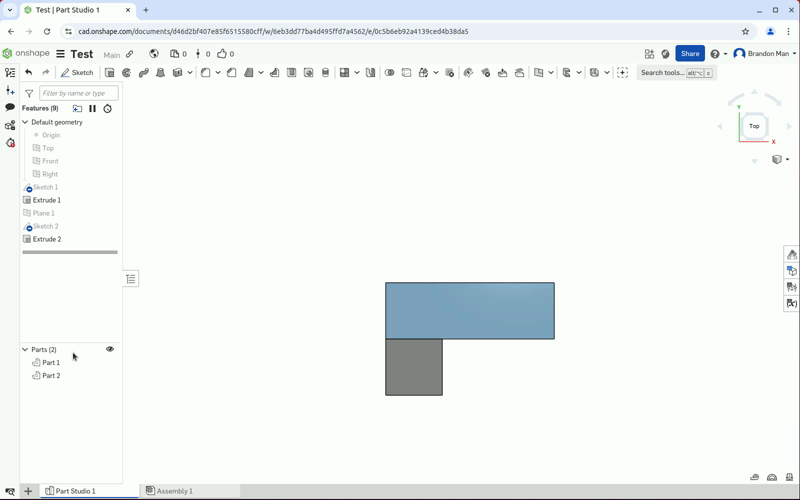
mouse_move(541, 75)
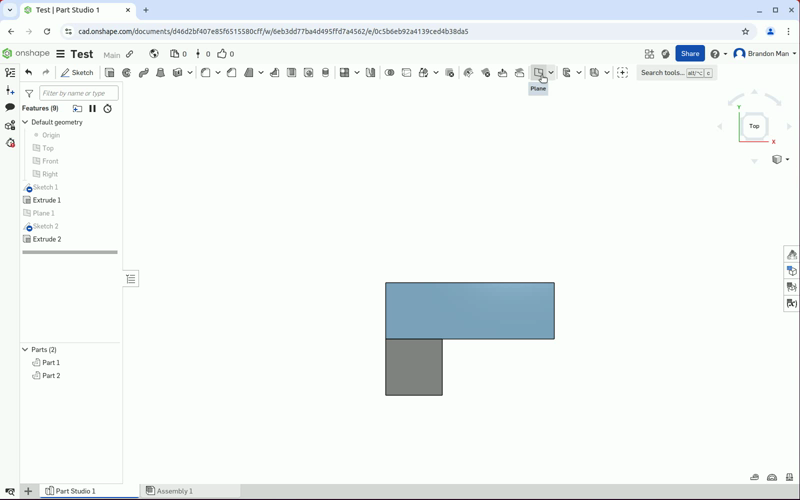
click(541, 75)
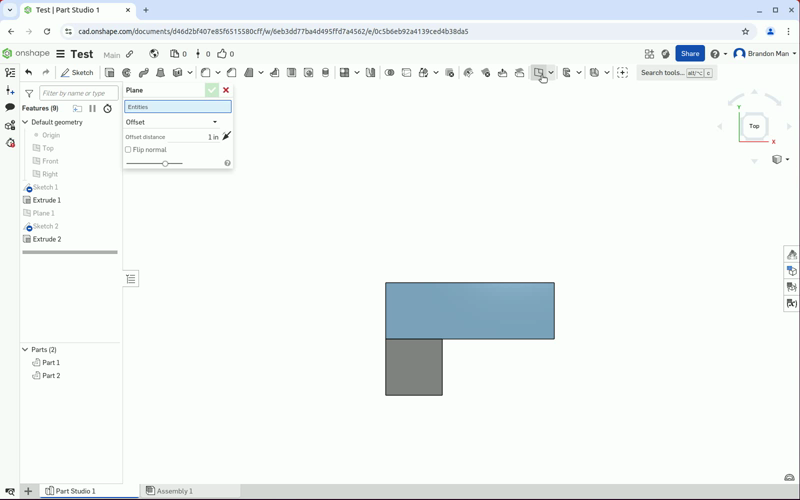
mouse_move(73, 150)
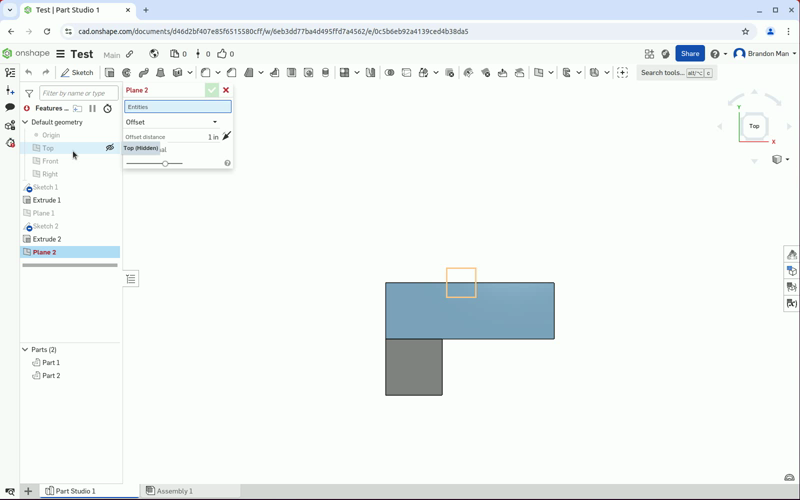
click(73, 150)
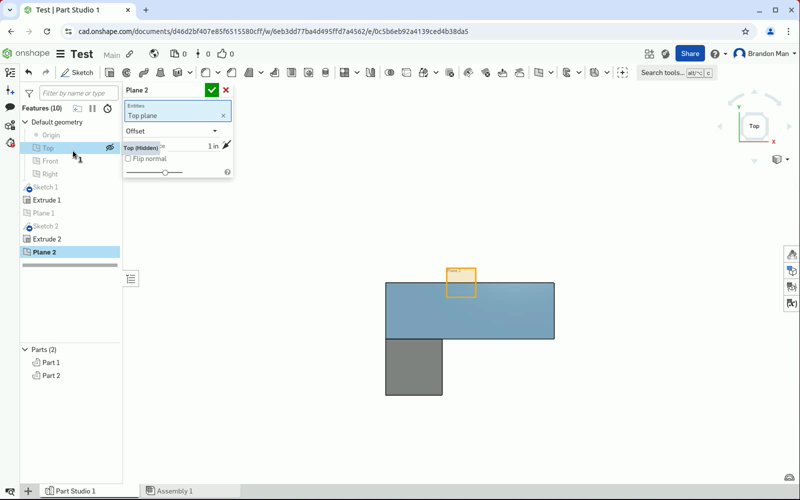
key(tab, 2)
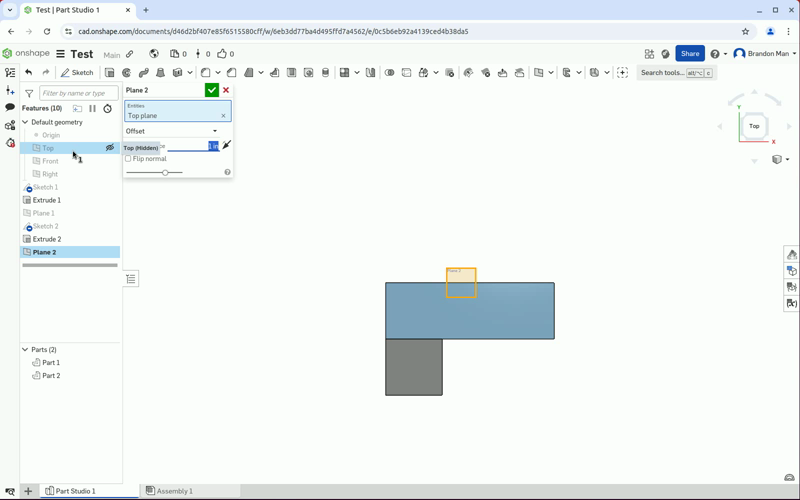
text(5.299)
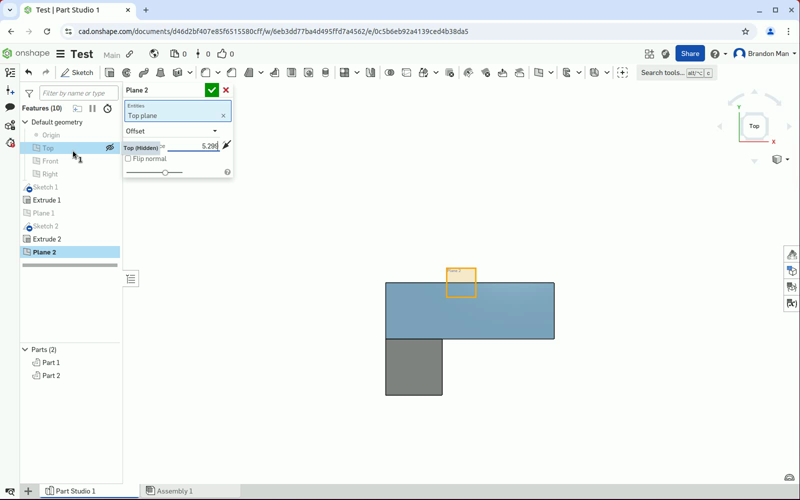
key(enter, 2)
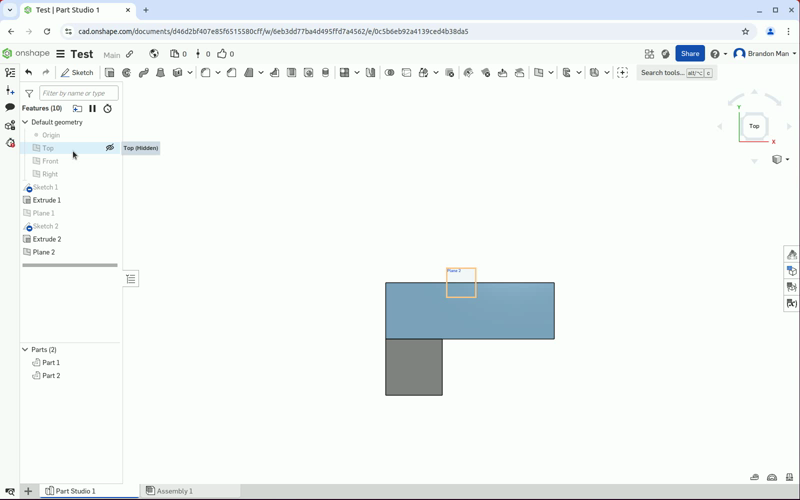
key(shift+s)
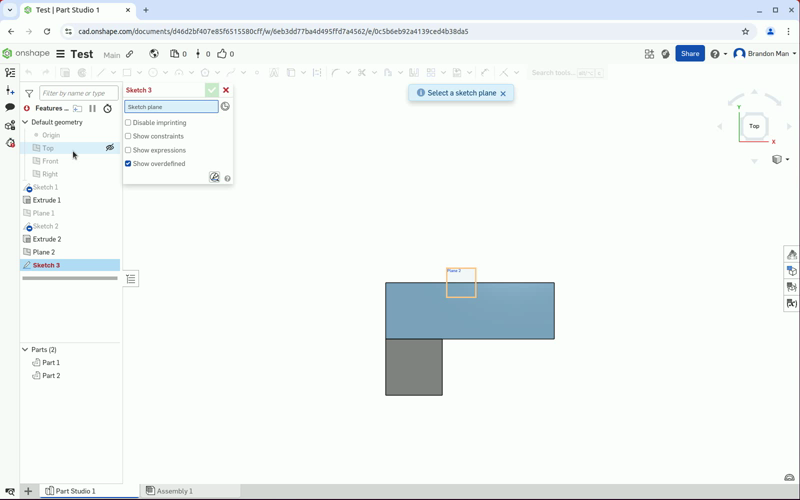
mouse_move(73, 254)
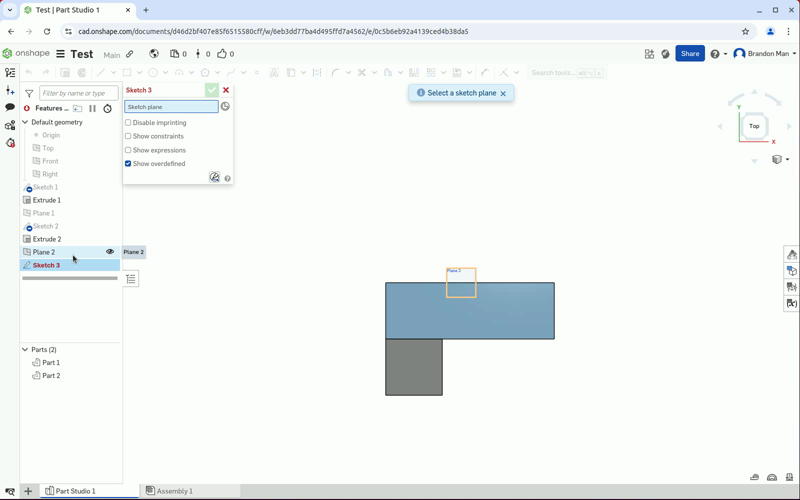
click(73, 254)
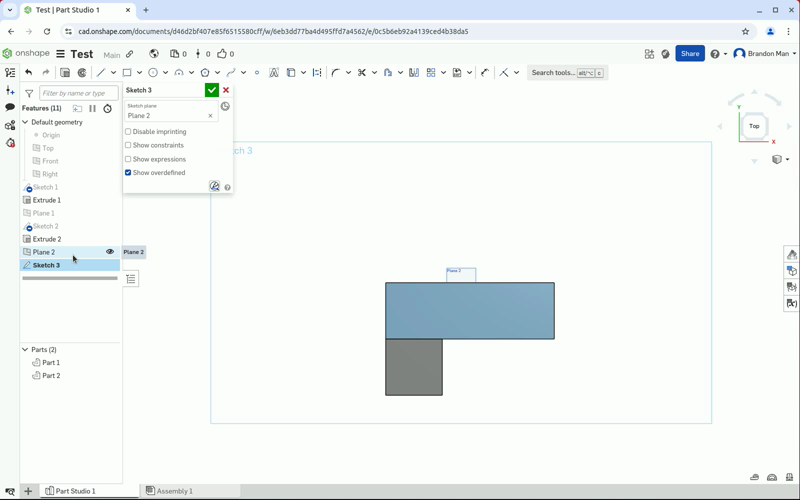
mouse_move(73, 352)
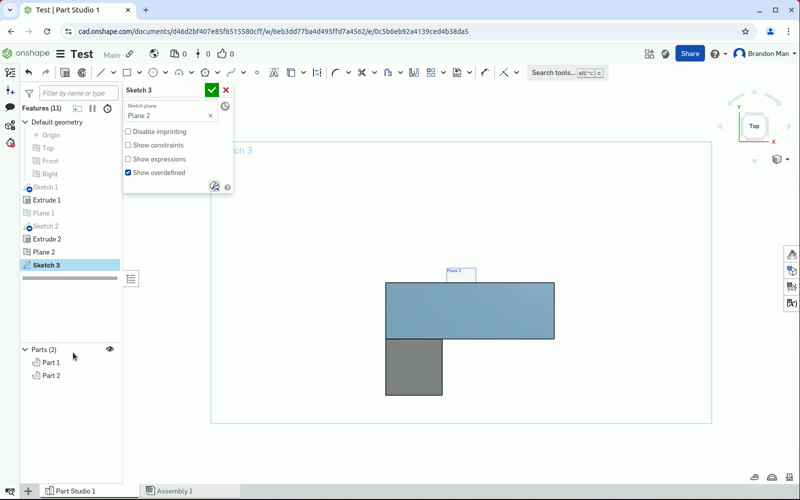
key(y)
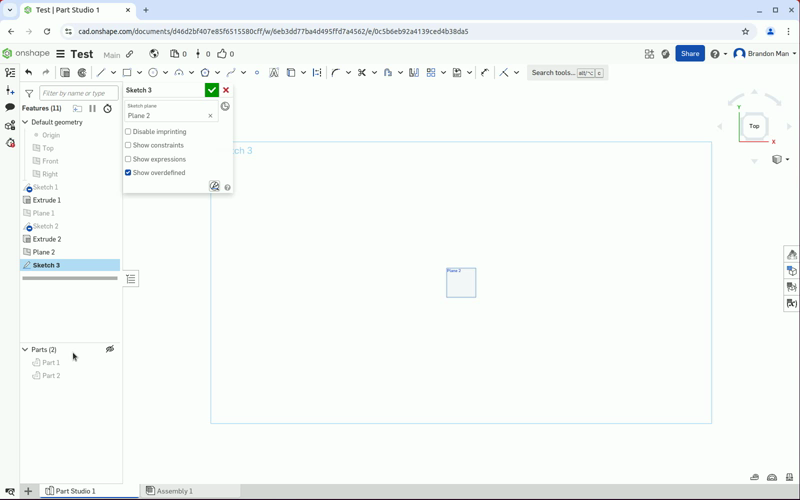
key(l)
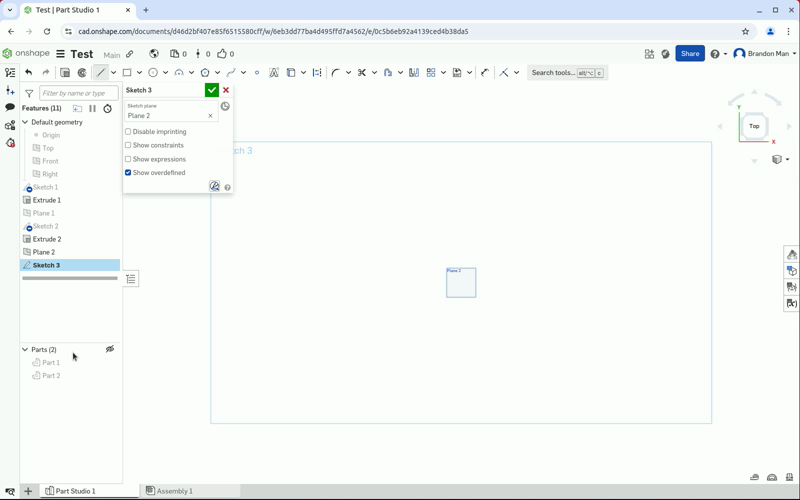
key_down(shift)
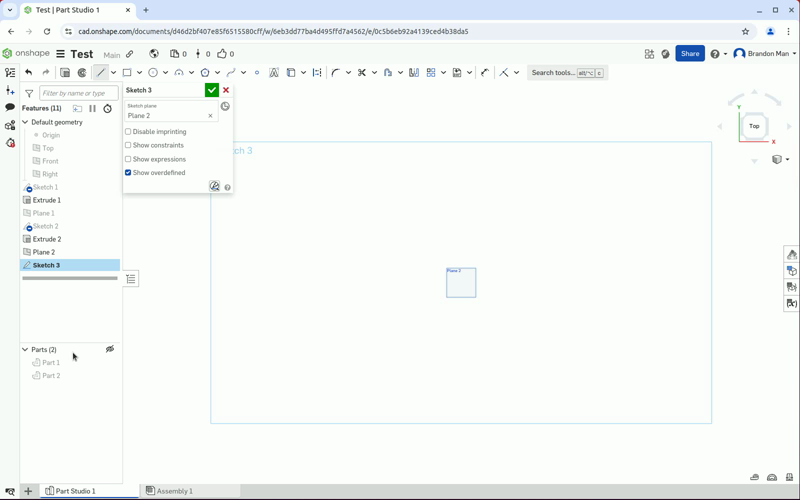
mouse_move(385, 395)
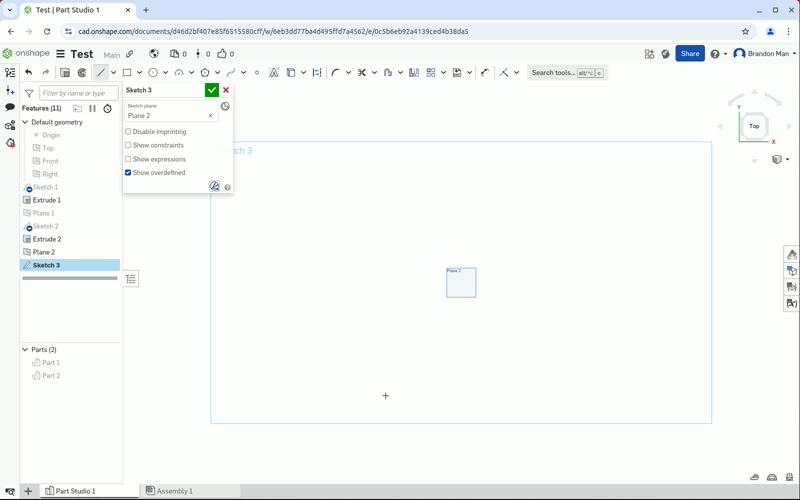
click(385, 395)
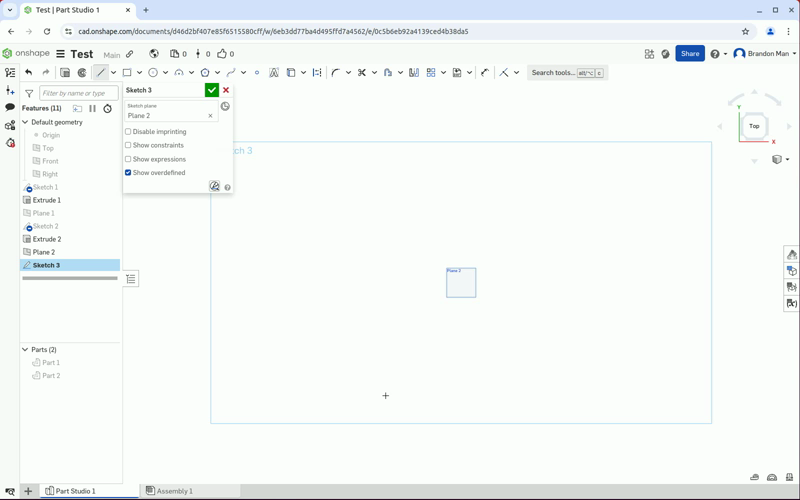
key_up(shift)
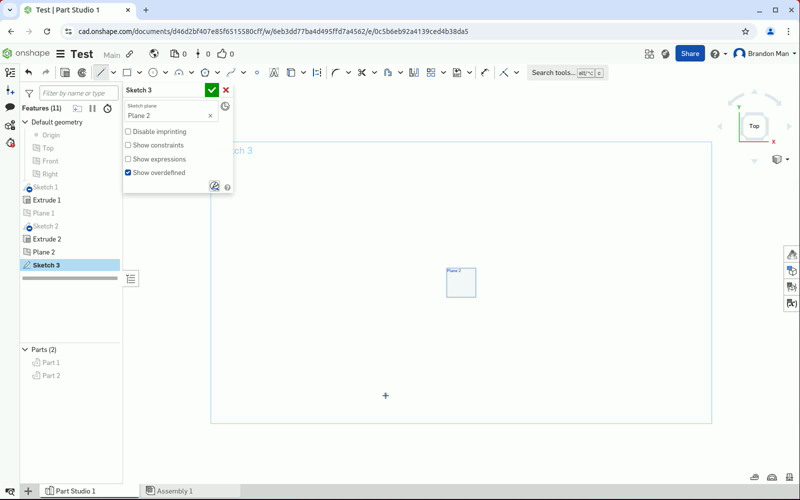
key_down(shift)
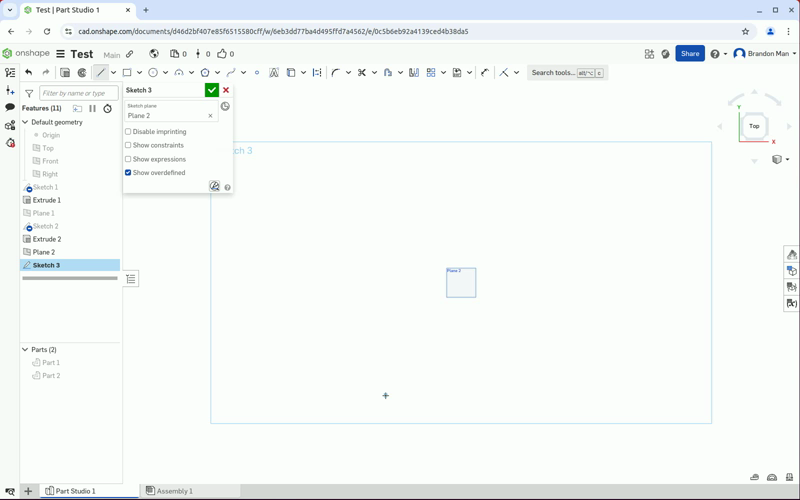
mouse_move(415, 395)
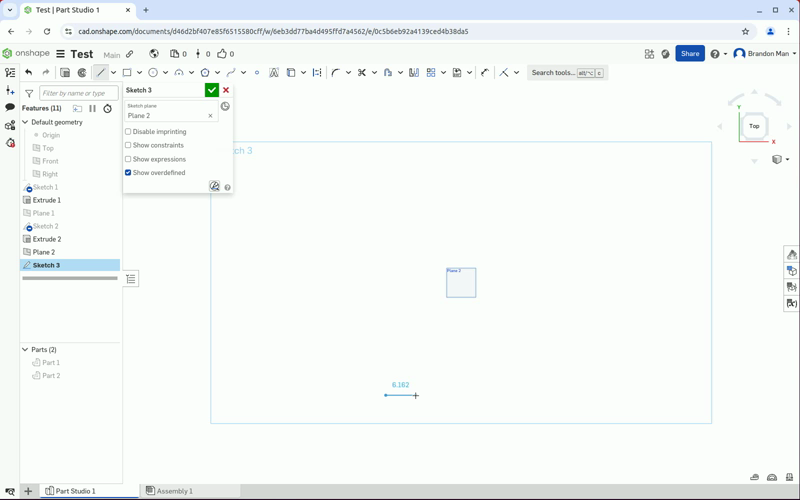
mouse_move(442, 395)
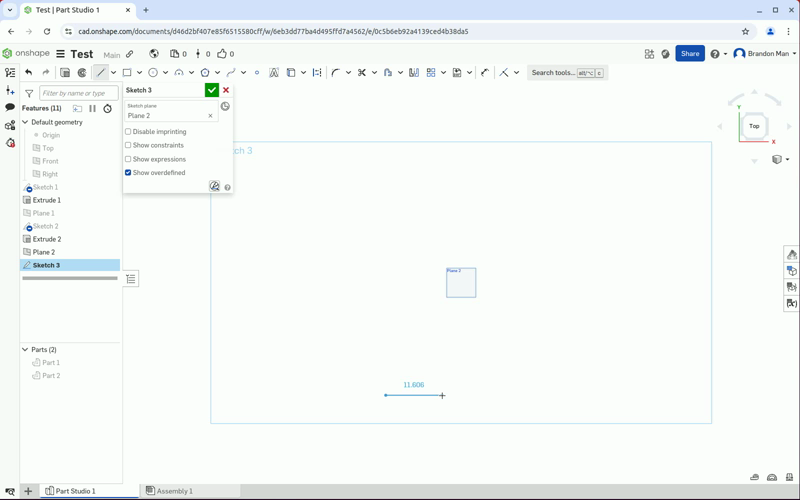
click(442, 395)
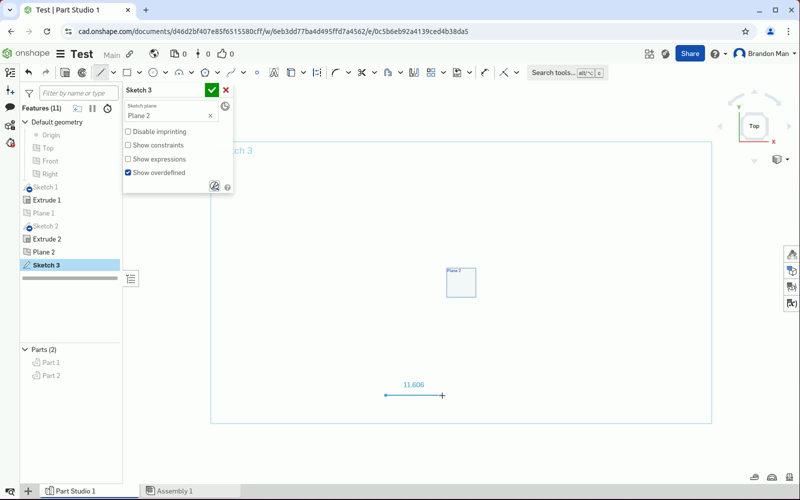
key_up(shift)
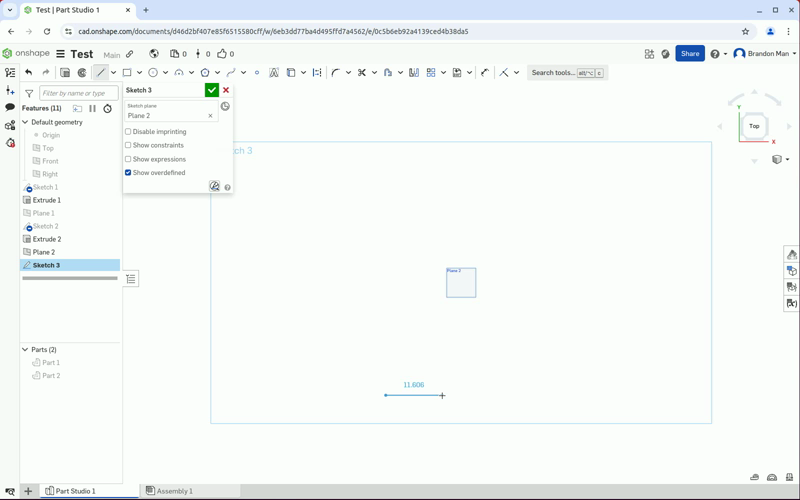
key_down(shift)
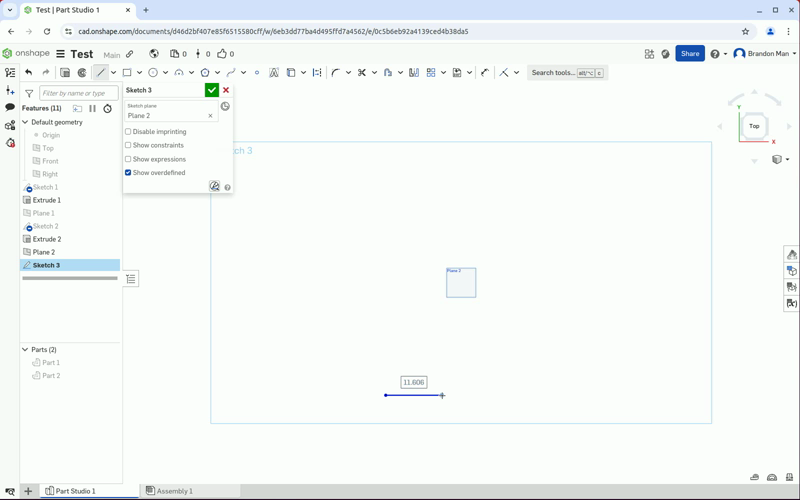
mouse_move(472, 395)
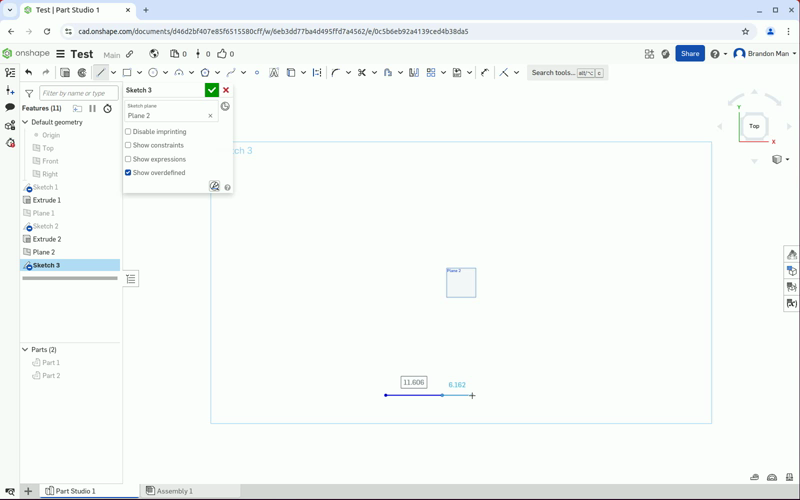
mouse_move(442, 338)
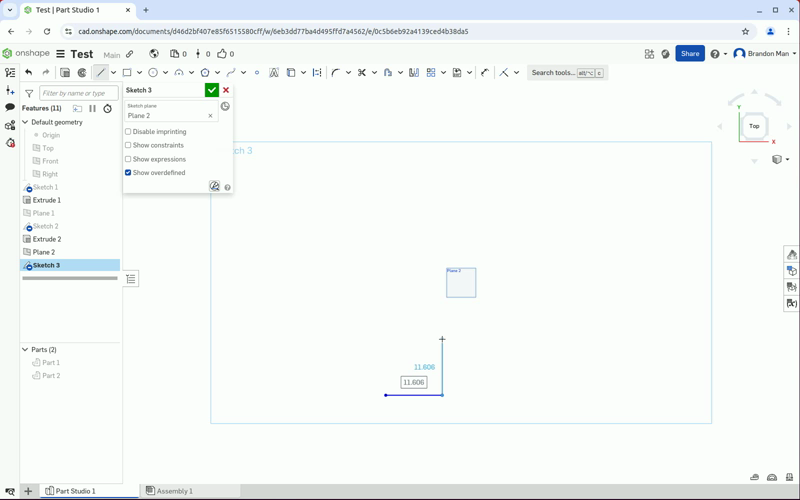
click(442, 338)
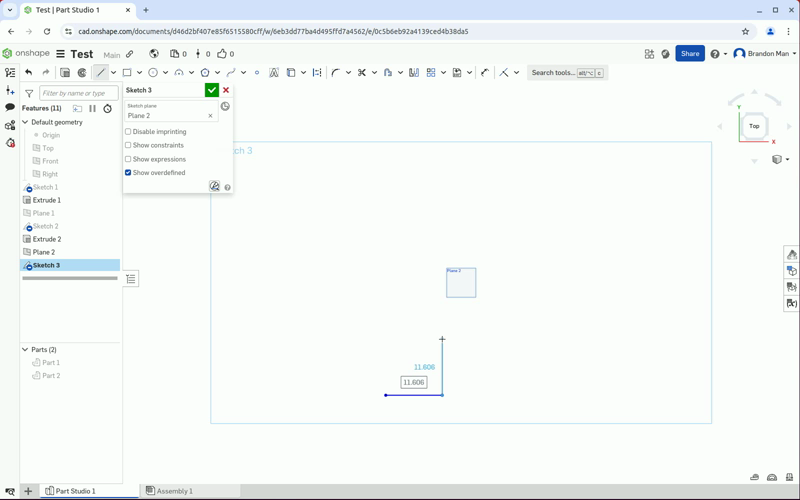
key_up(shift)
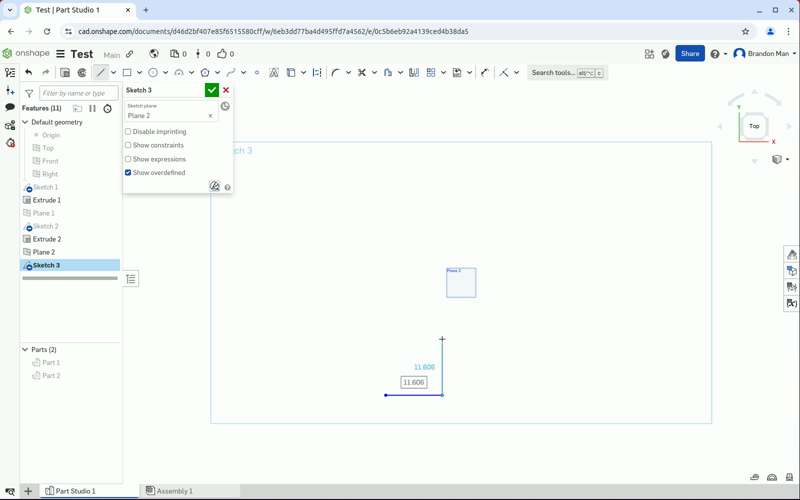
key_down(shift)
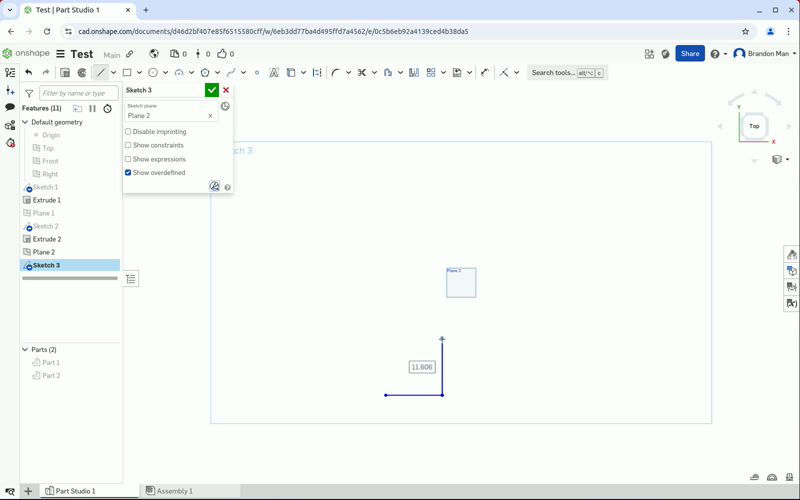
mouse_move(472, 338)
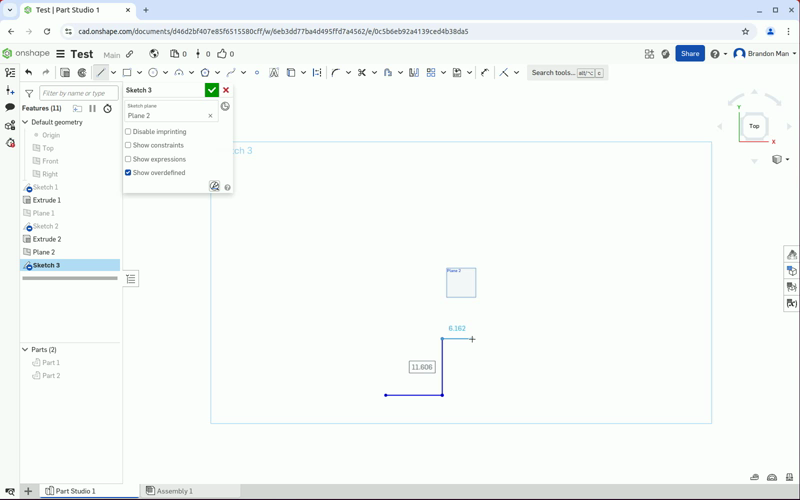
mouse_move(385, 338)
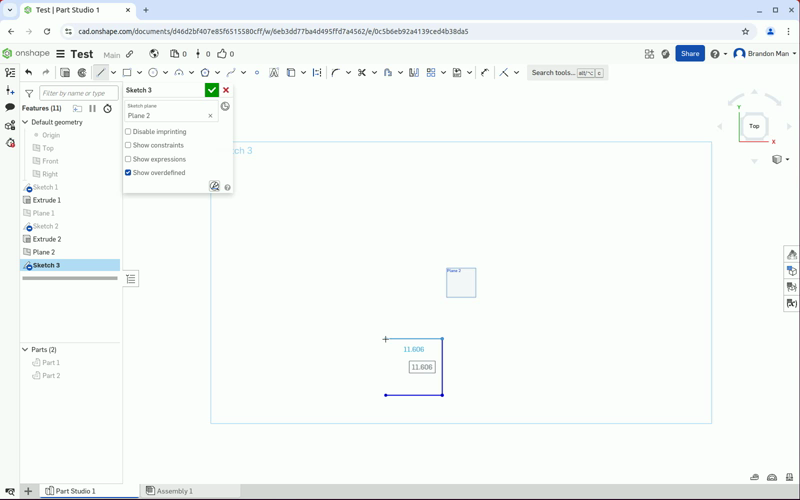
click(385, 338)
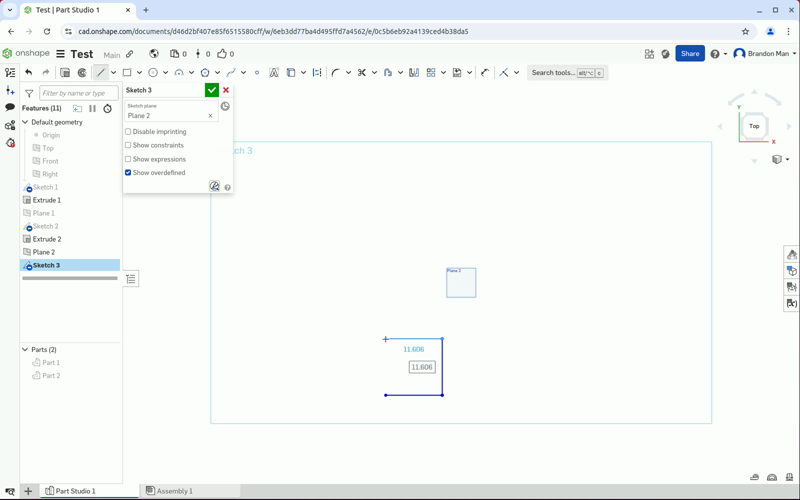
key_up(shift)
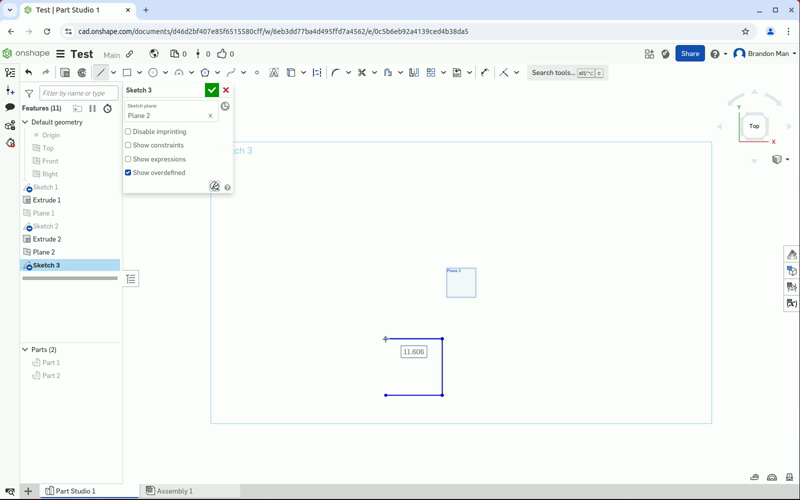
mouse_move(415, 338)
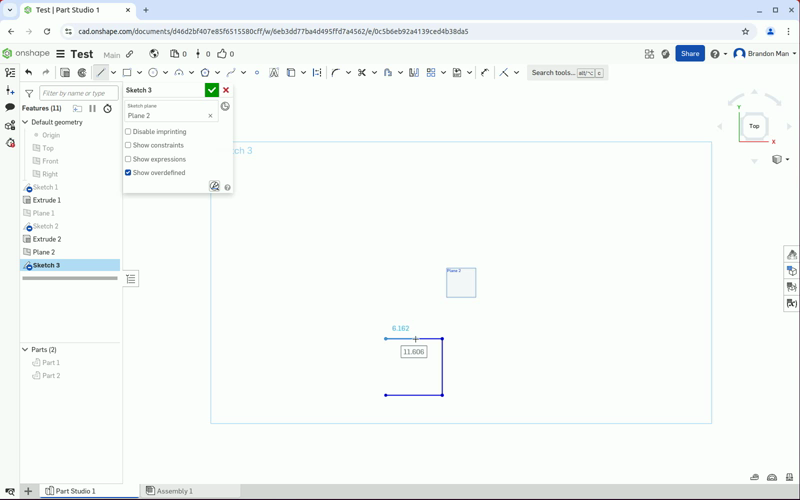
key_down(shift)
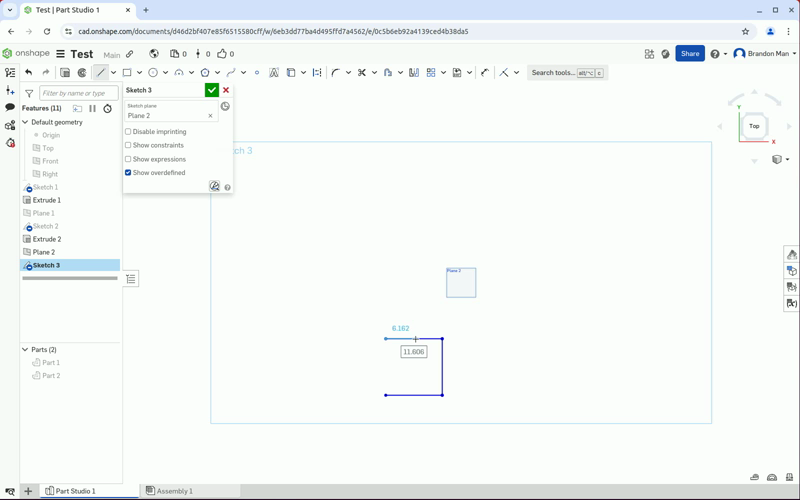
mouse_move(385, 395)
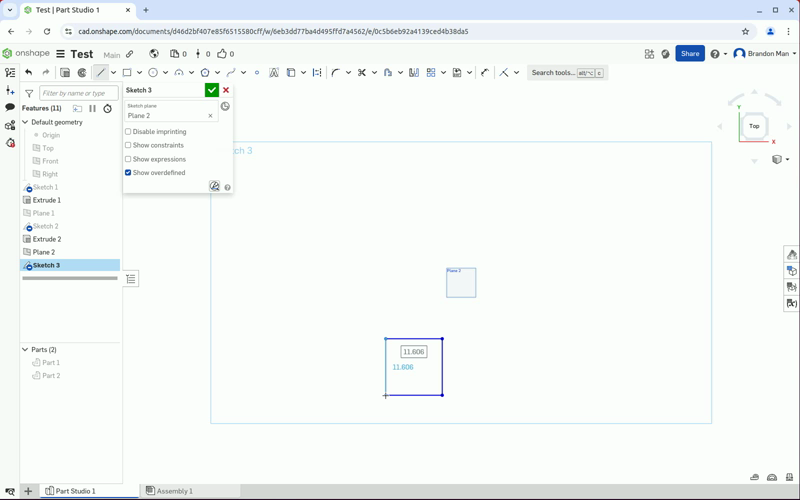
key_up(shift)
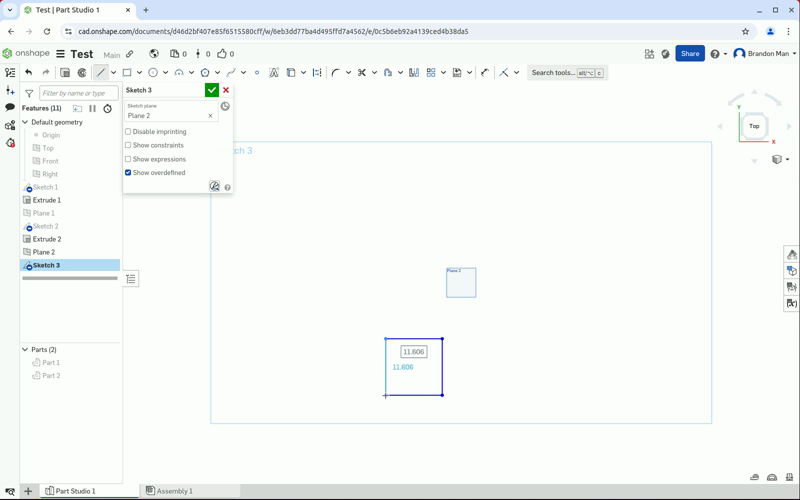
click(385, 395)
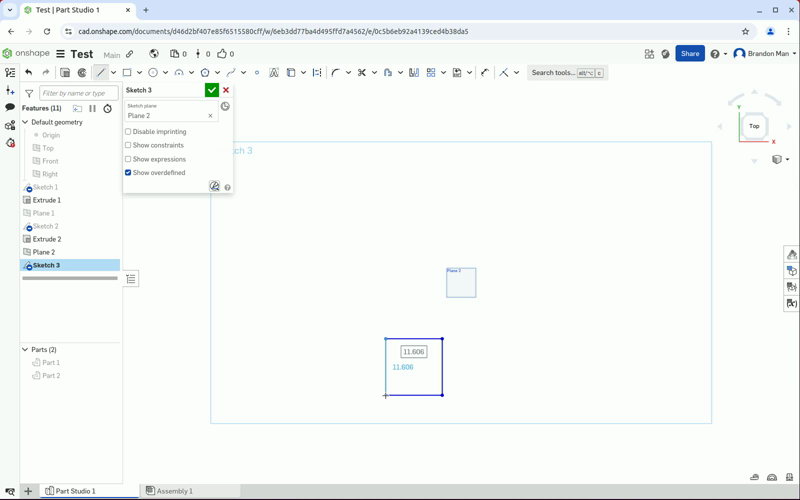
key(esc)
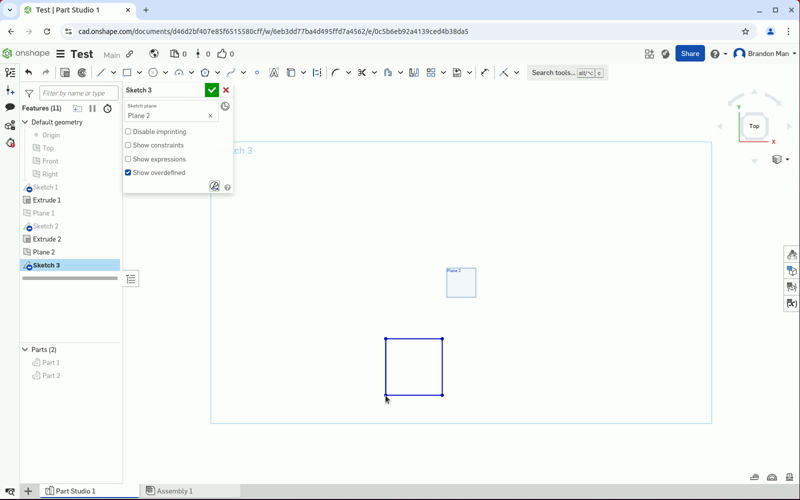
mouse_move(405, 361)
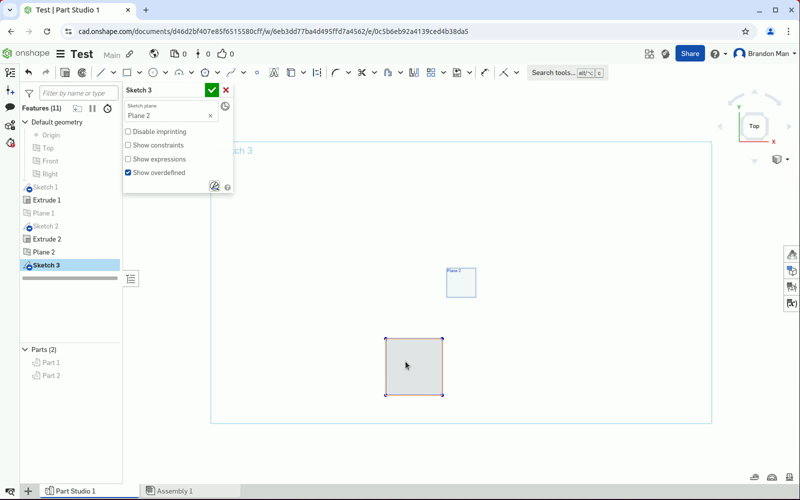
click(405, 361)
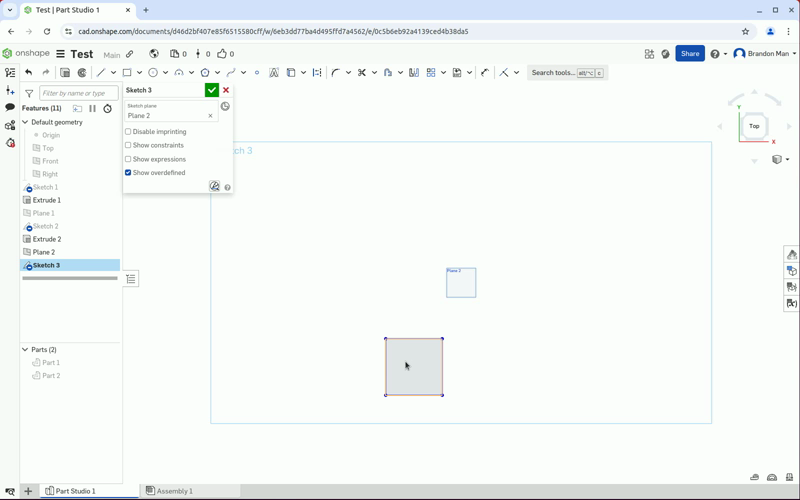
mouse_move(73, 352)
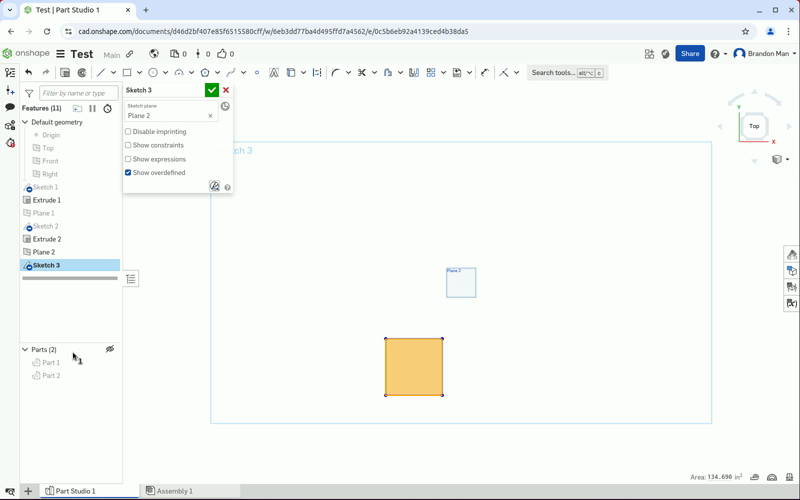
key(shift+y)
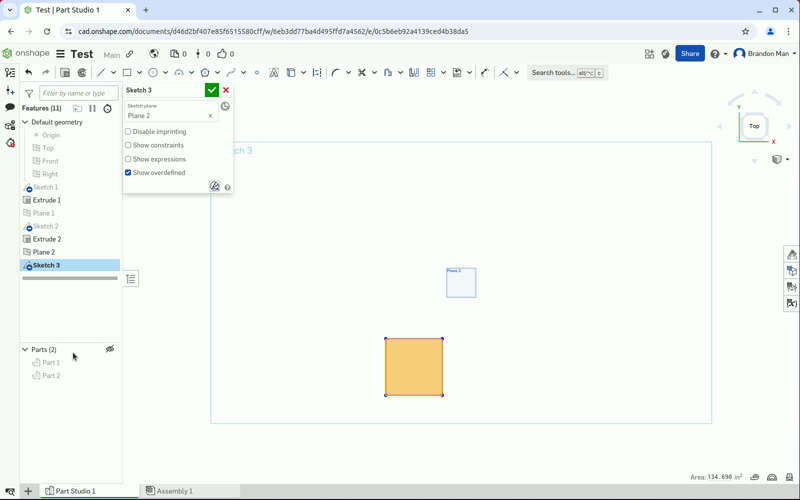
key(shift+e)
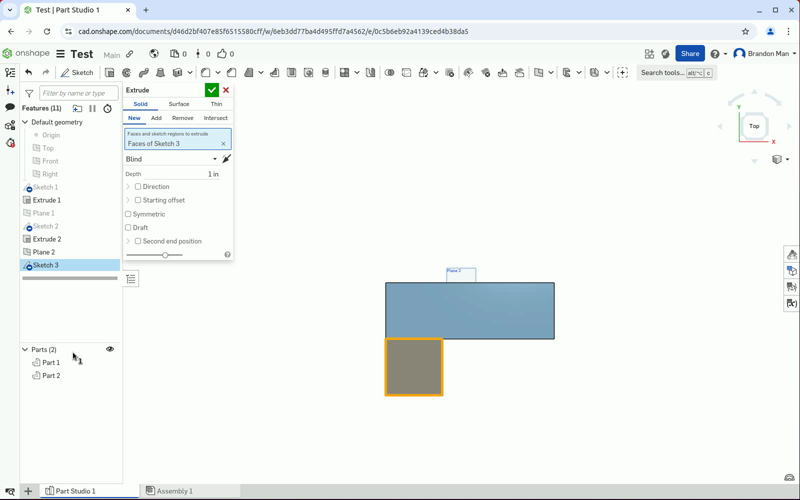
mouse_move(143, 106)
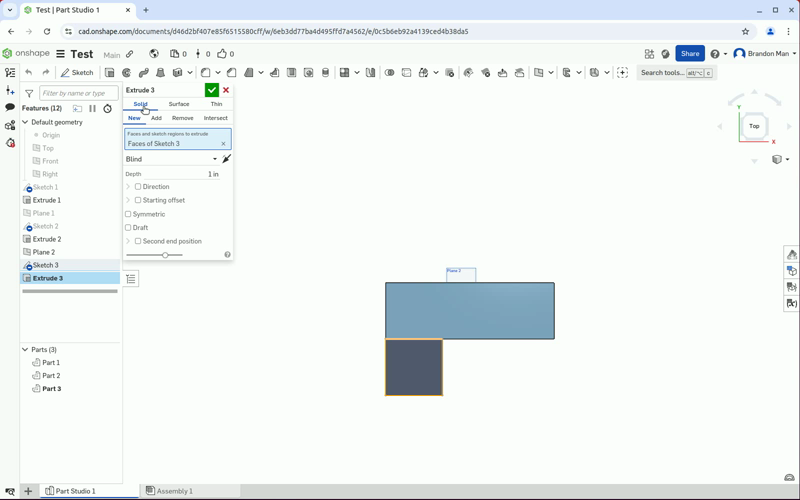
click(143, 106)
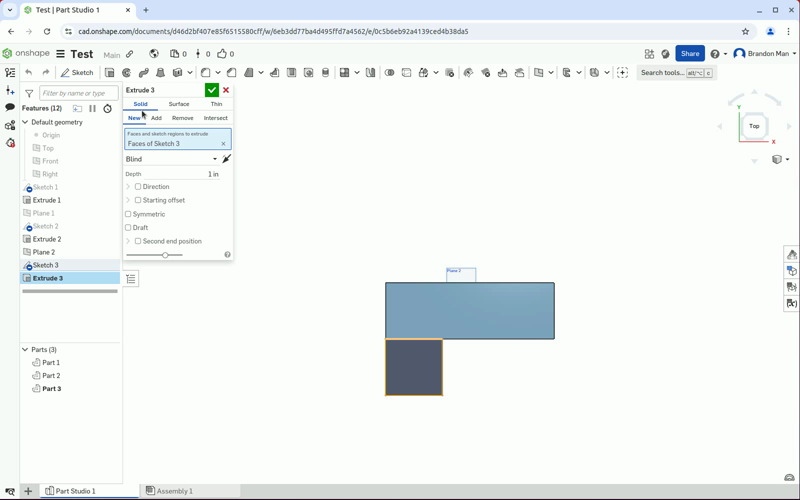
mouse_move(137, 120)
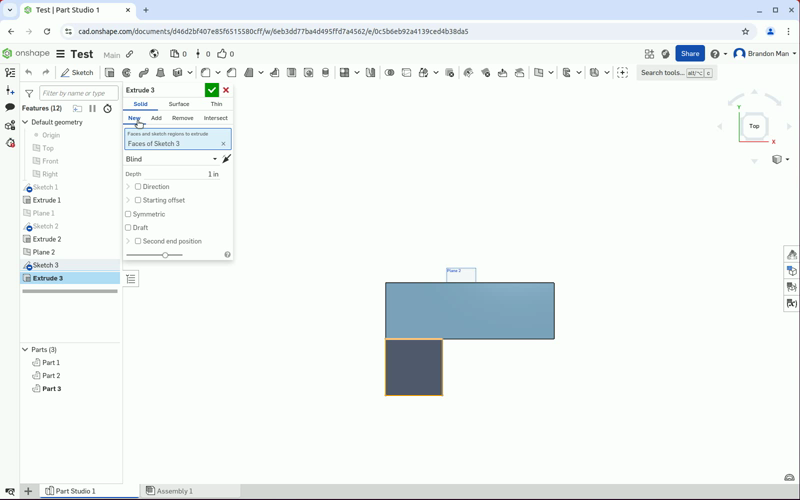
click(137, 120)
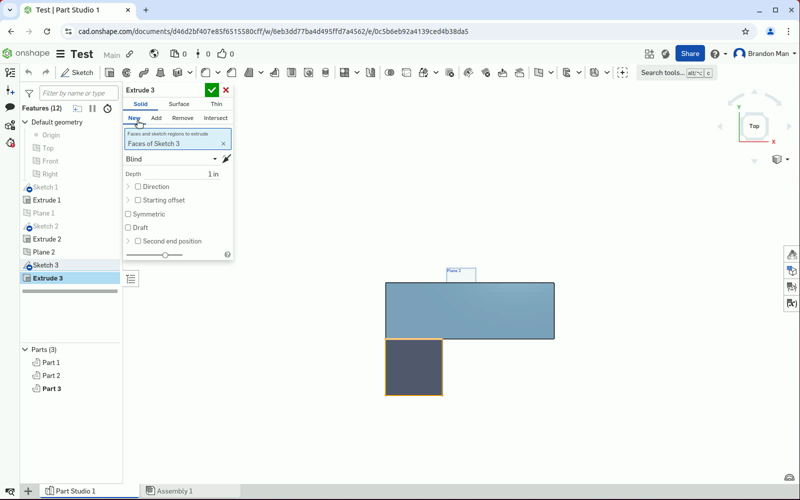
key(tab, 4)
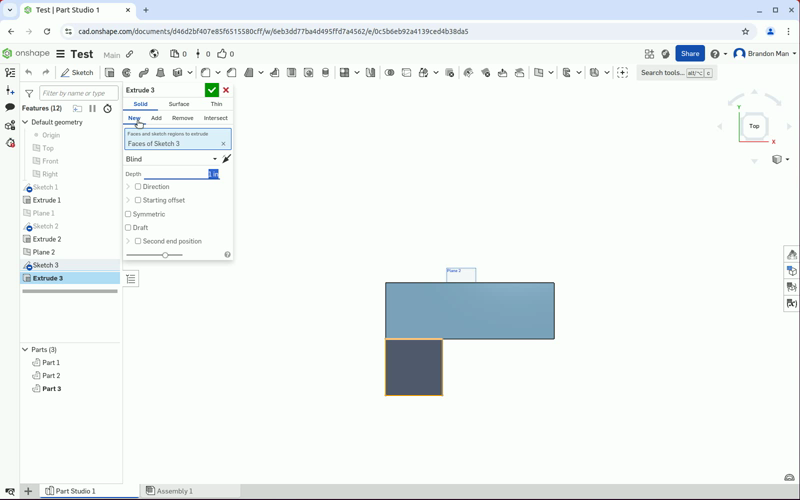
text(11.554)
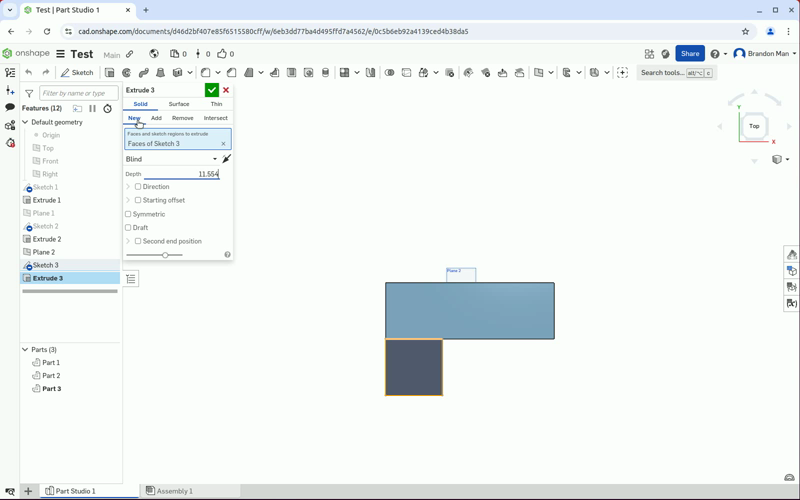
key(enter)
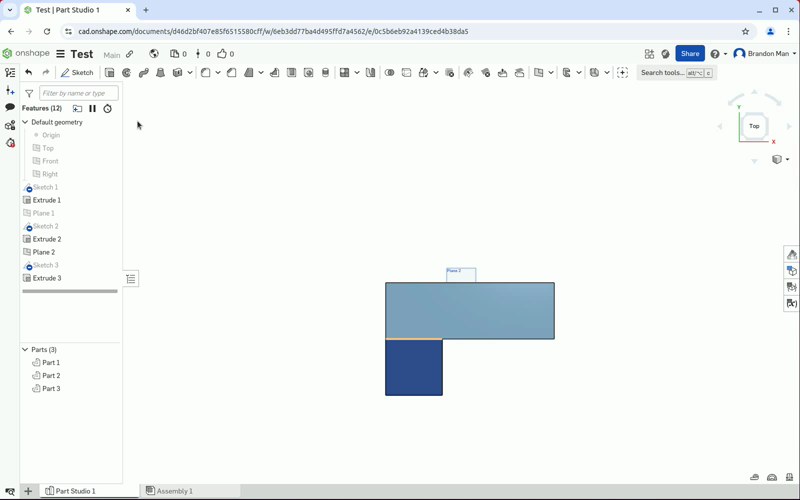
key(shift+h)
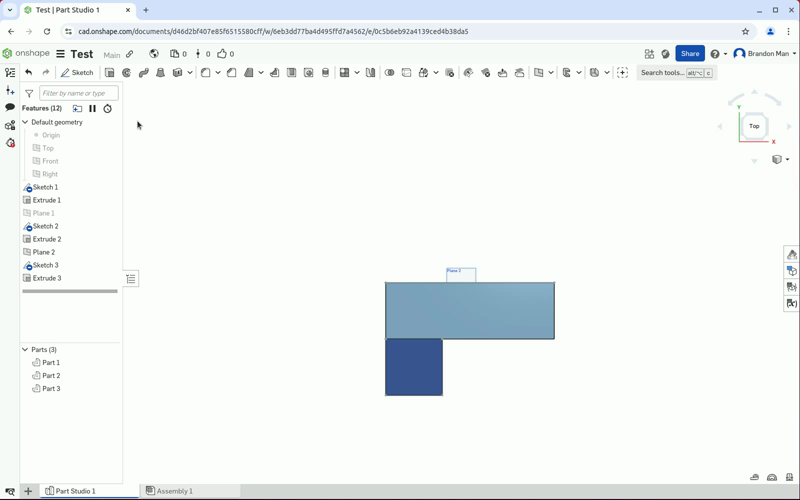
key(shift+h)
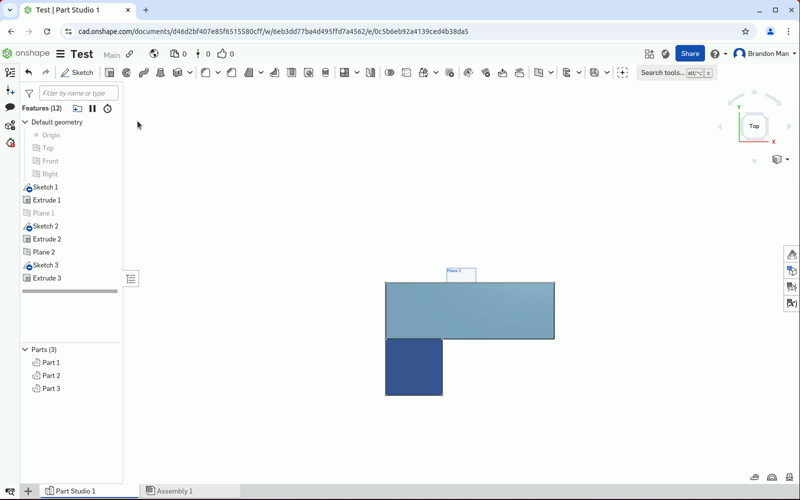
key(shift+7)
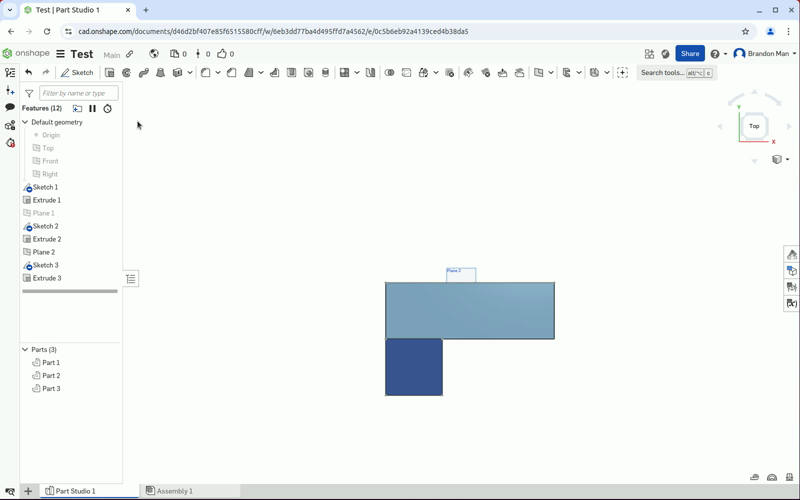
key(up, 3)
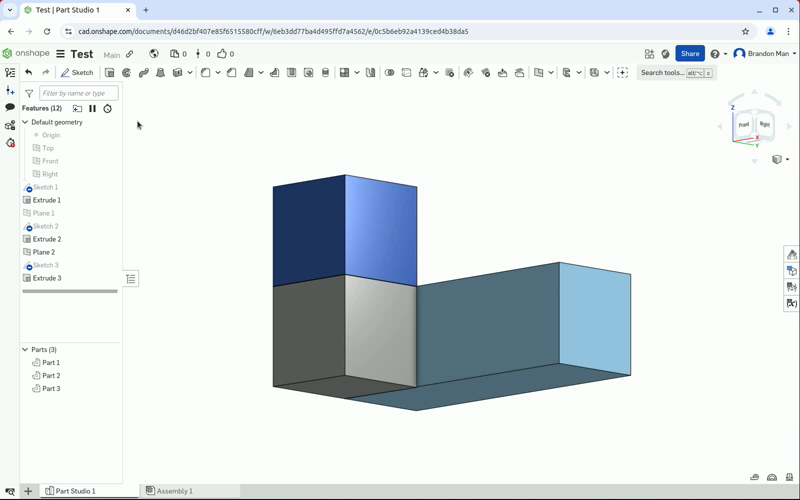
key(left, 3)
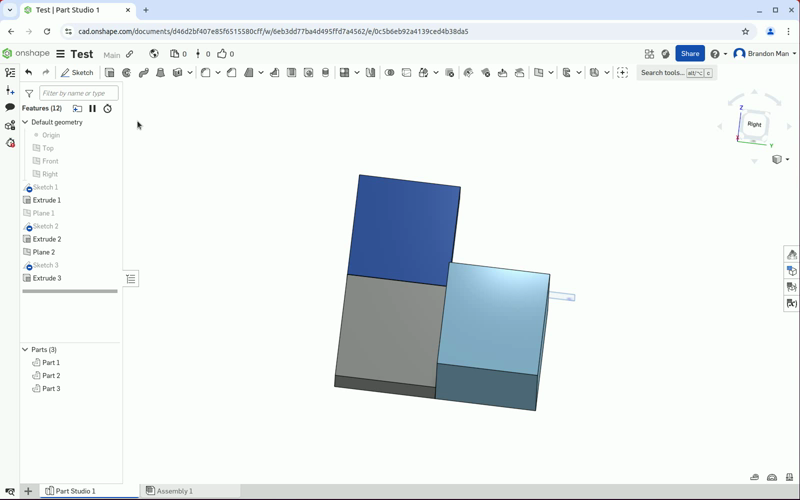
key(right, 3)
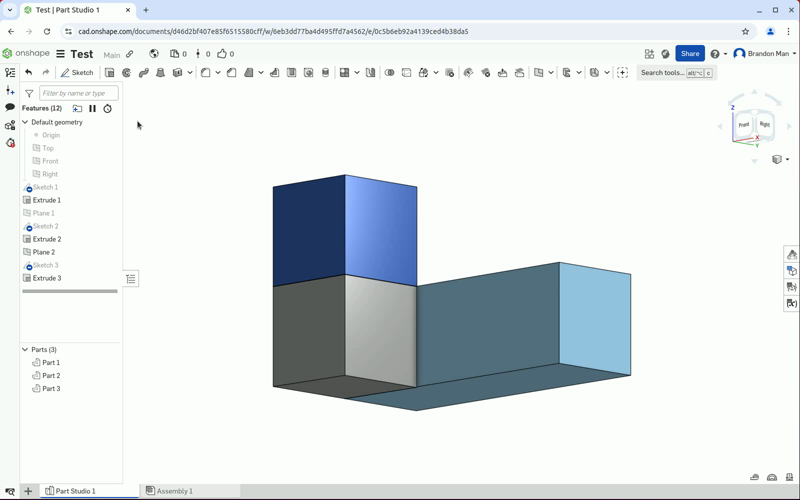
key(down, 3)
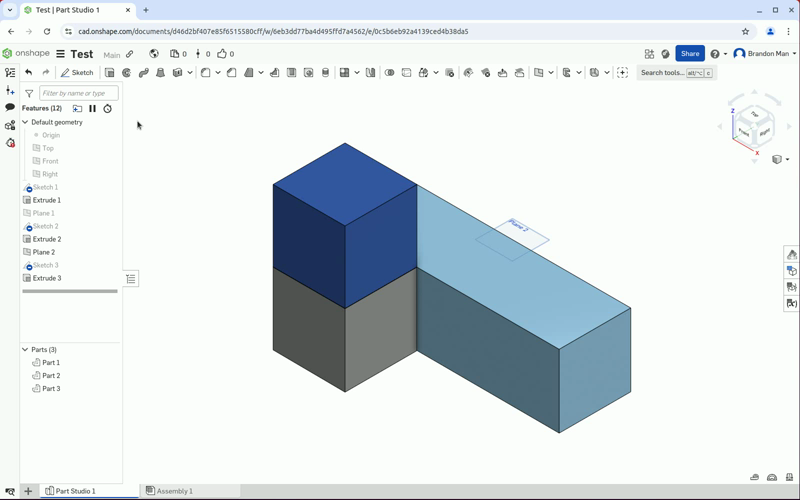
mouse_move(73, 189)
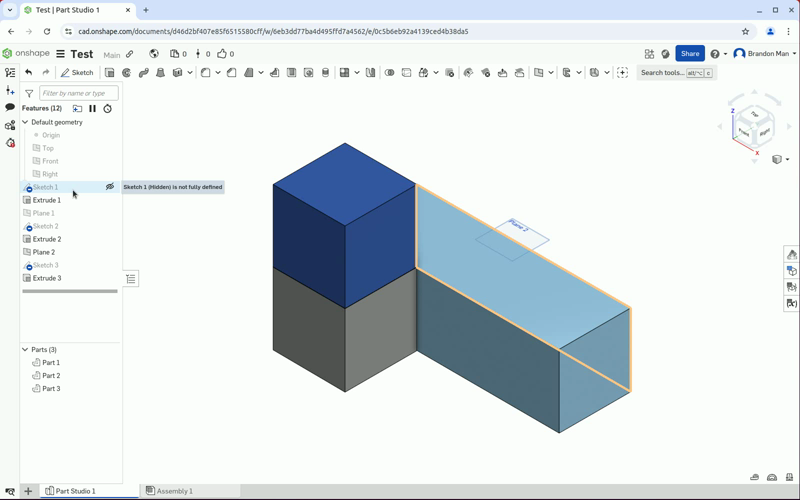
click(73, 189)